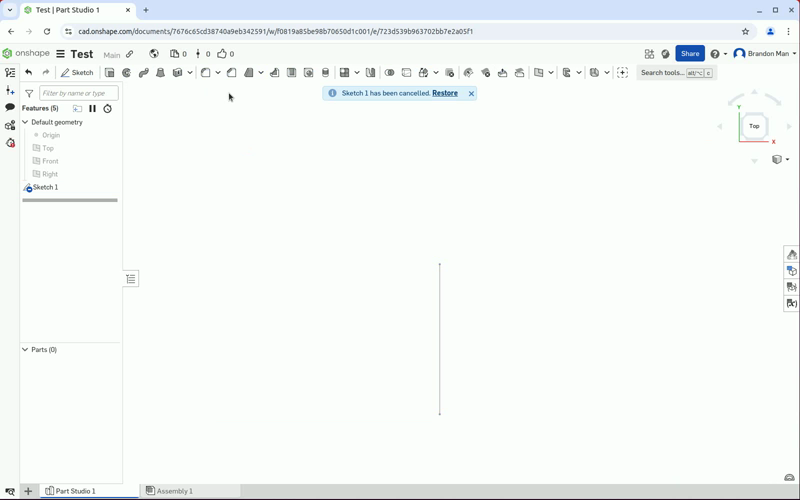
key(shift+h)
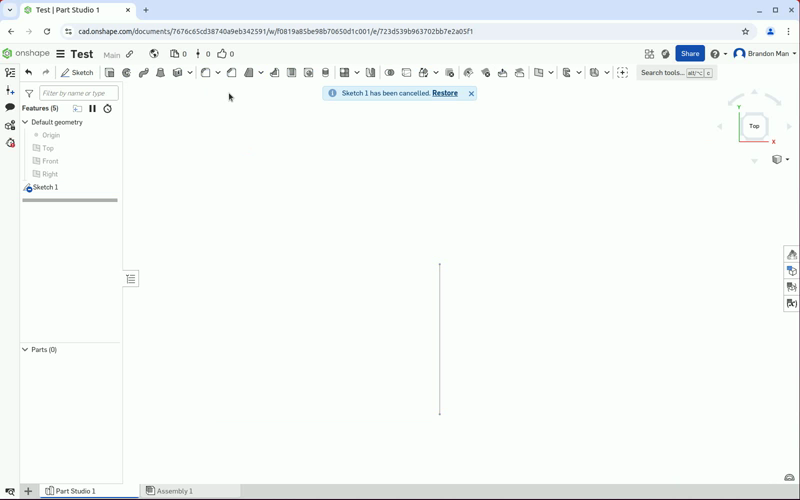
key(shift+s)
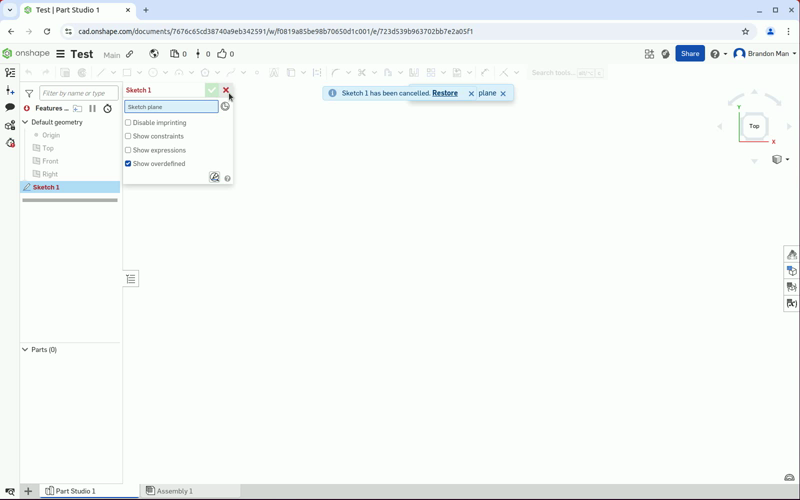
mouse_move(73, 150)
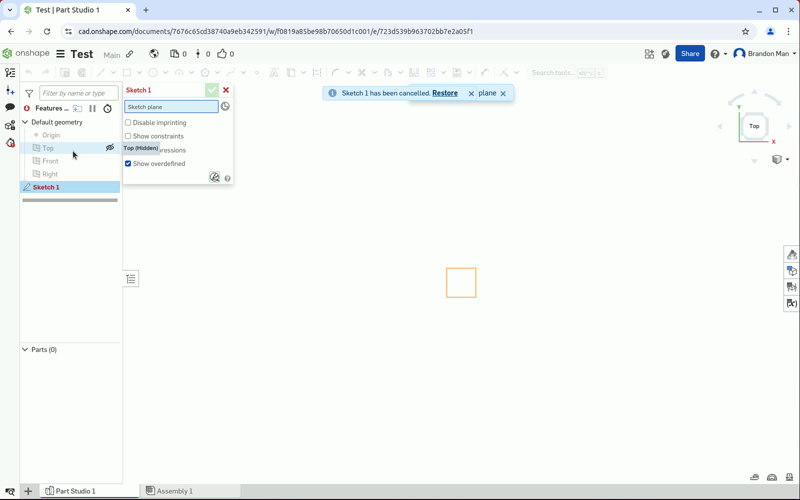
click(73, 150)
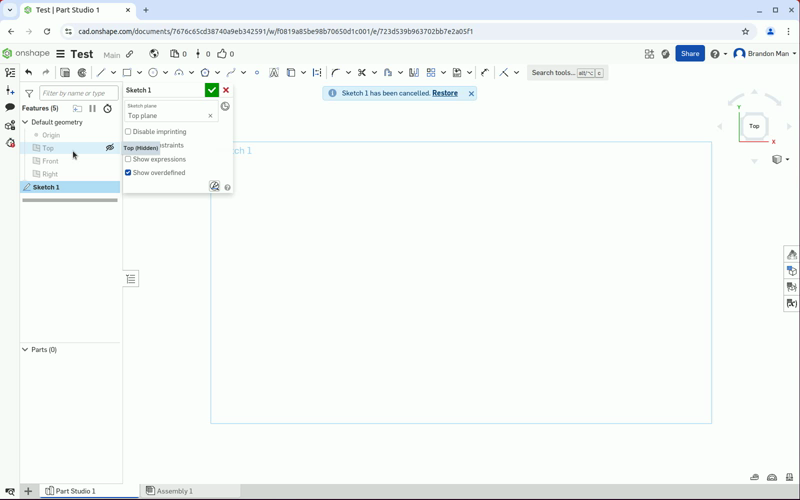
mouse_move(73, 352)
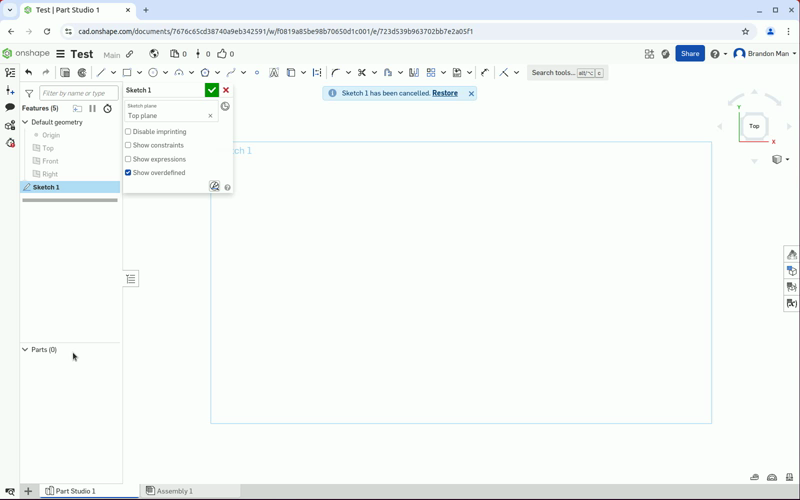
key(y)
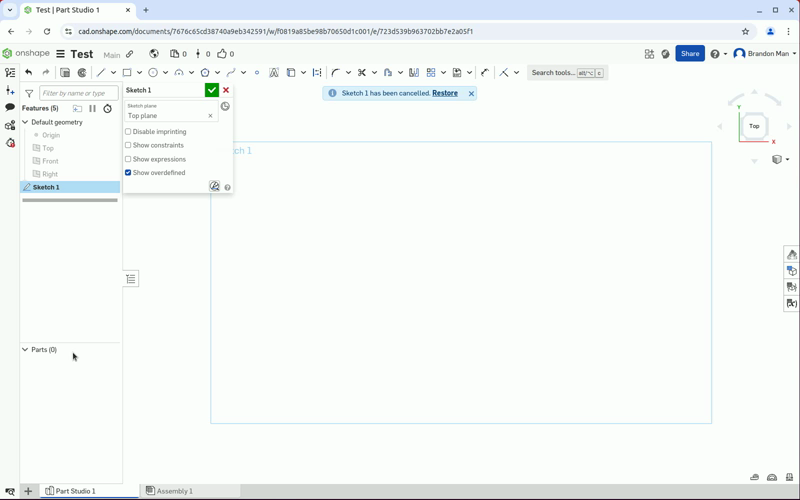
key(l)
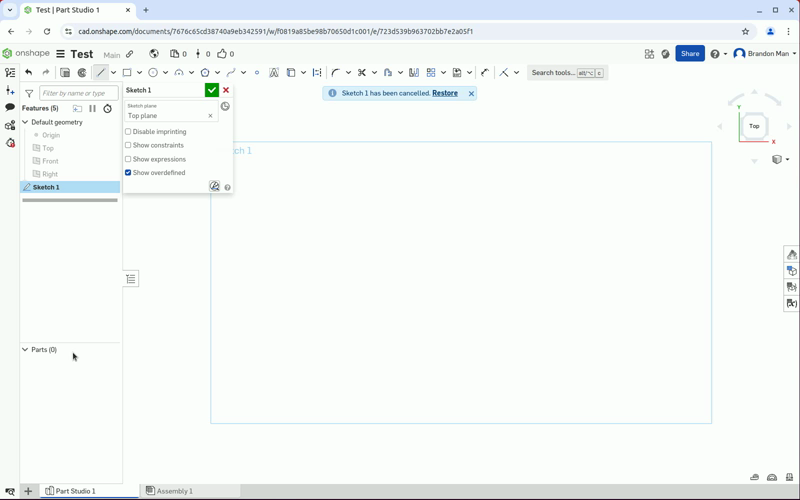
key_down(shift)
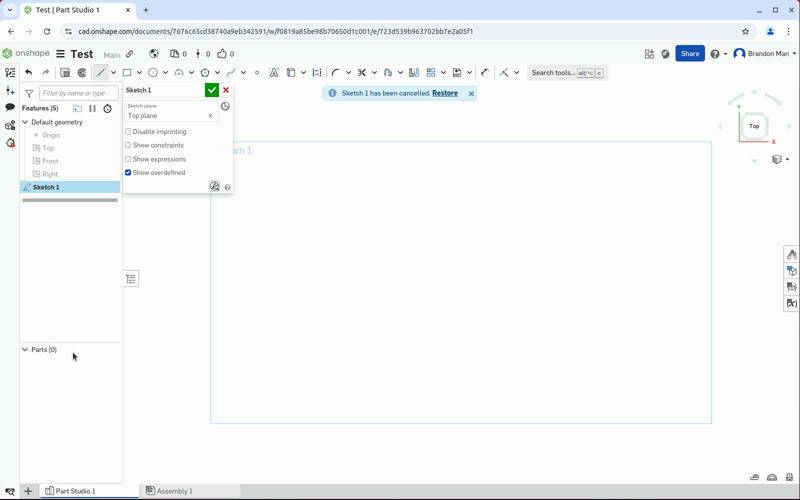
mouse_move(348, 324)
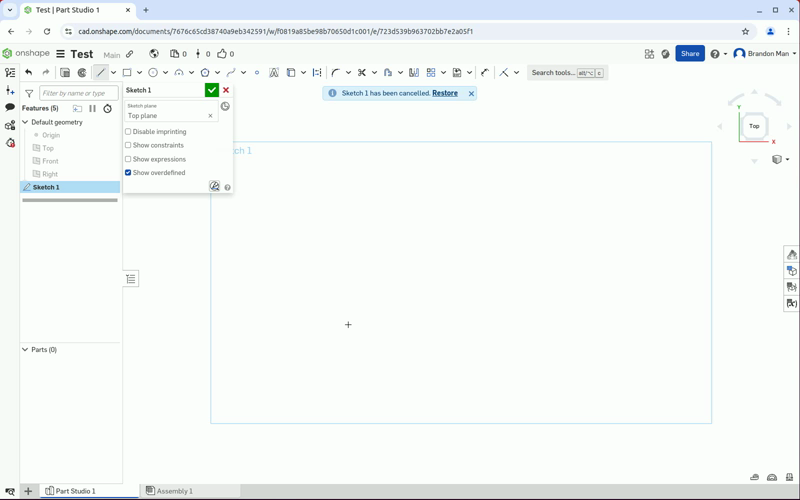
click(348, 324)
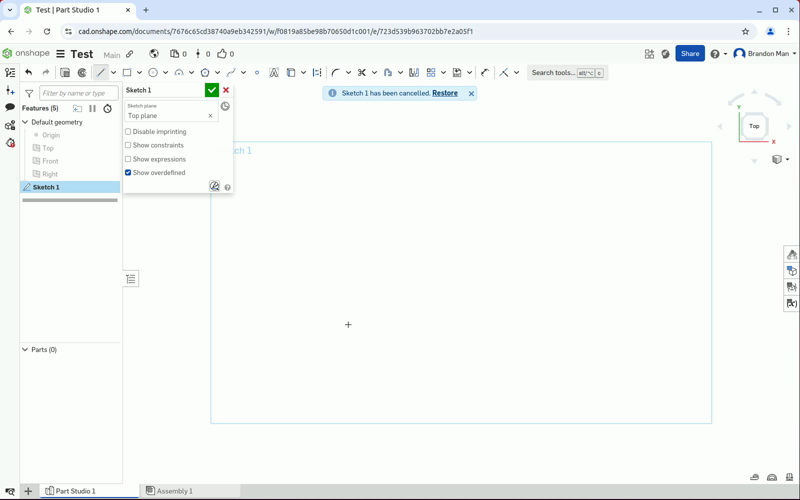
key_up(shift)
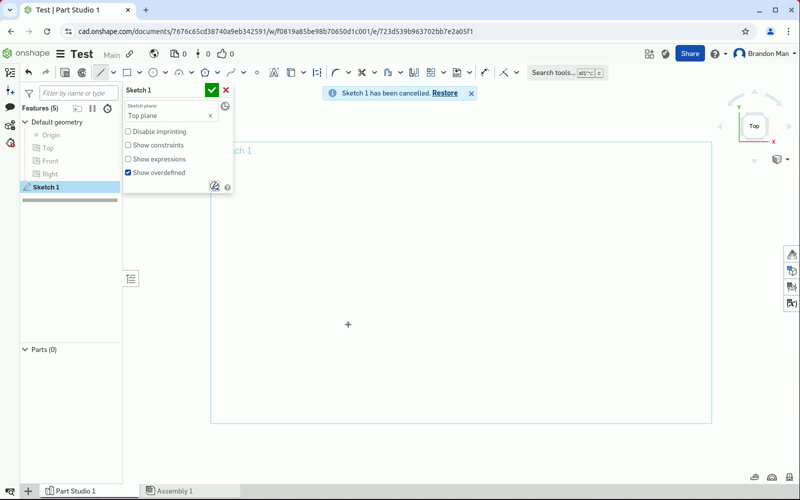
key_down(shift)
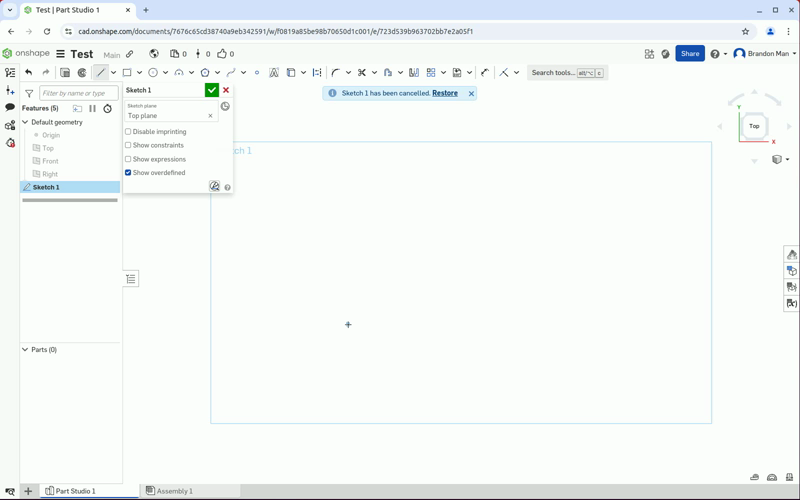
mouse_move(572, 324)
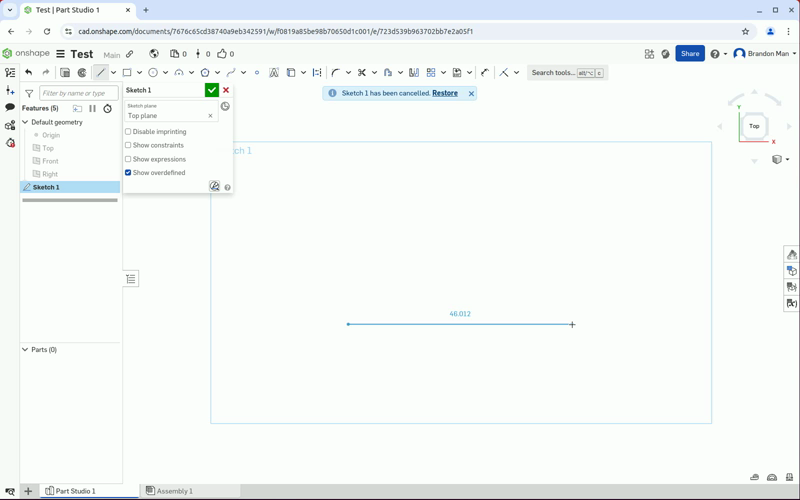
click(572, 324)
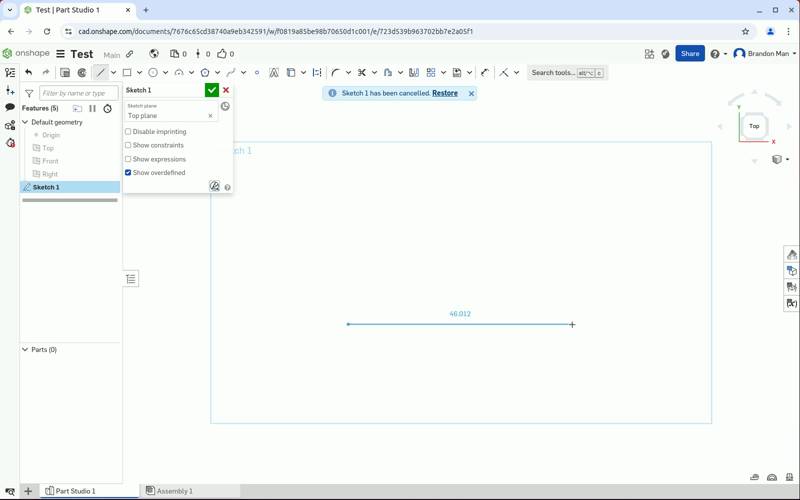
key_up(shift)
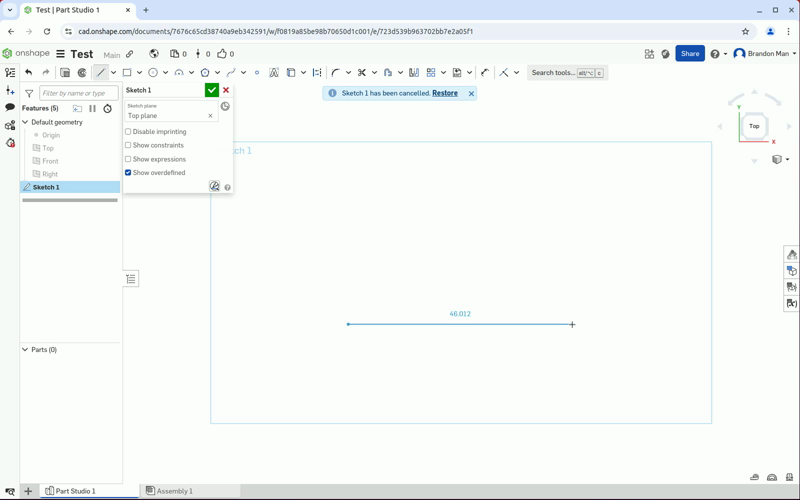
key_down(shift)
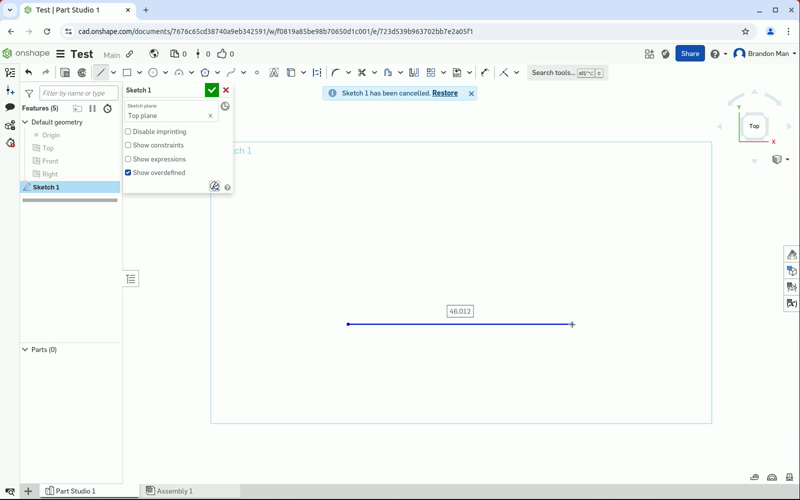
mouse_move(589, 324)
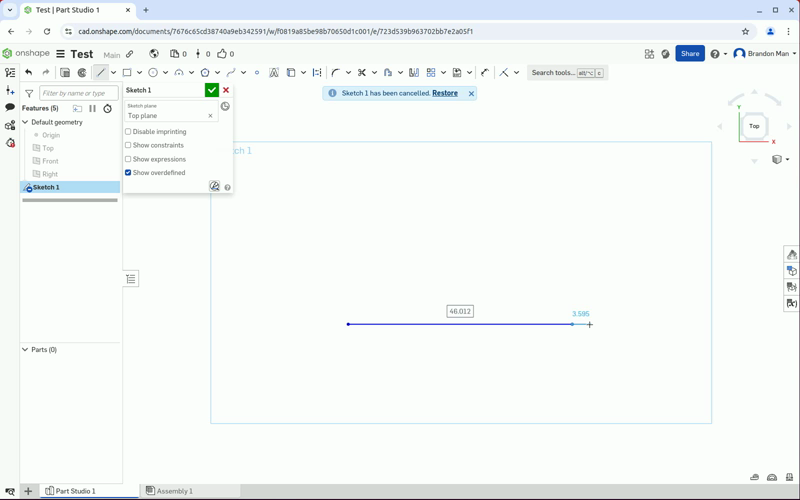
mouse_move(572, 309)
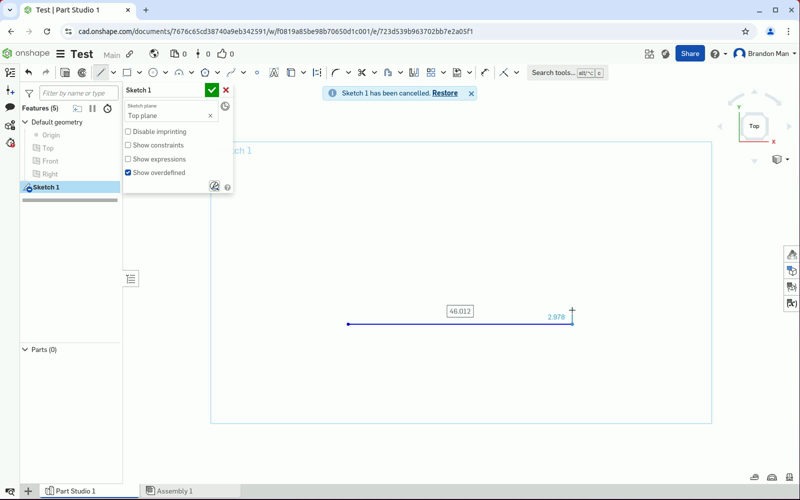
click(572, 309)
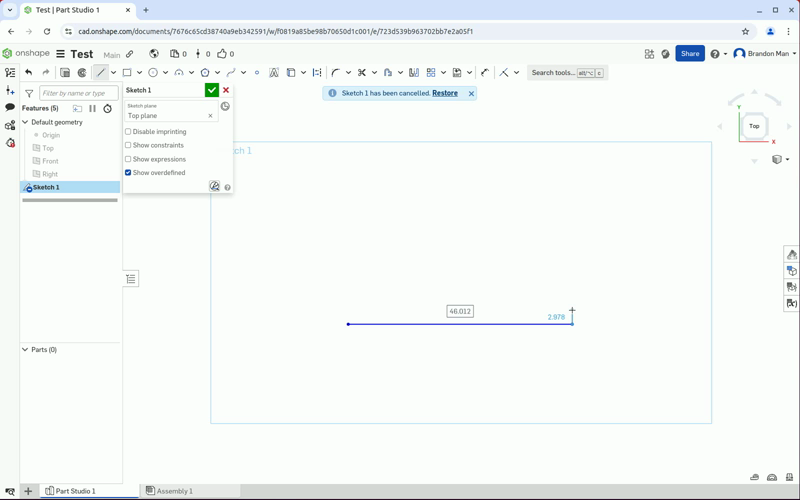
key_up(shift)
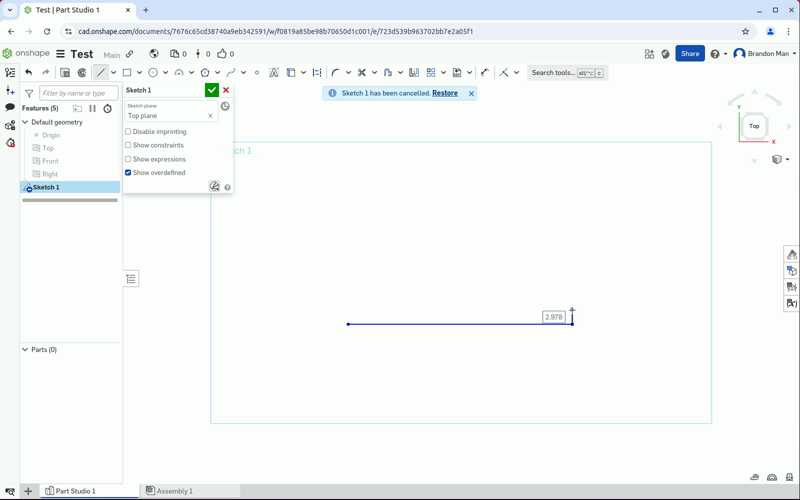
key_down(shift)
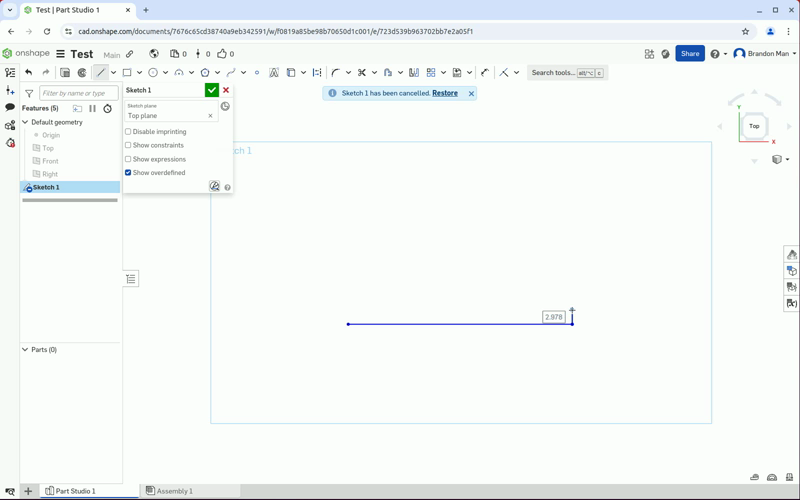
mouse_move(589, 309)
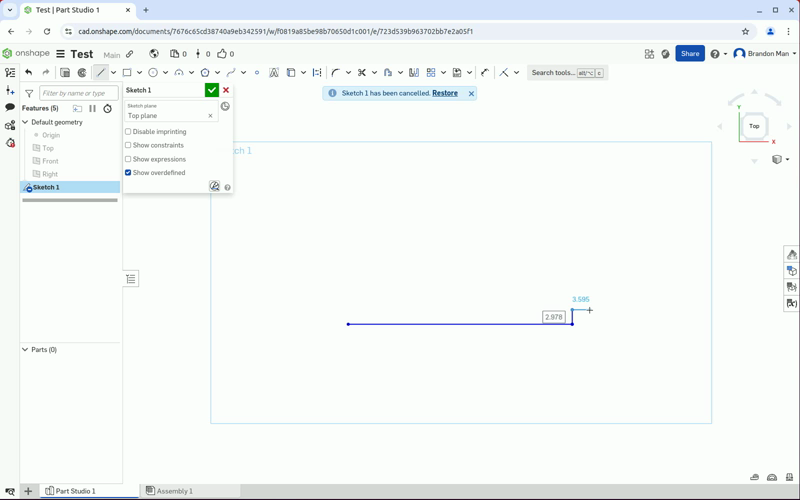
mouse_move(572, 255)
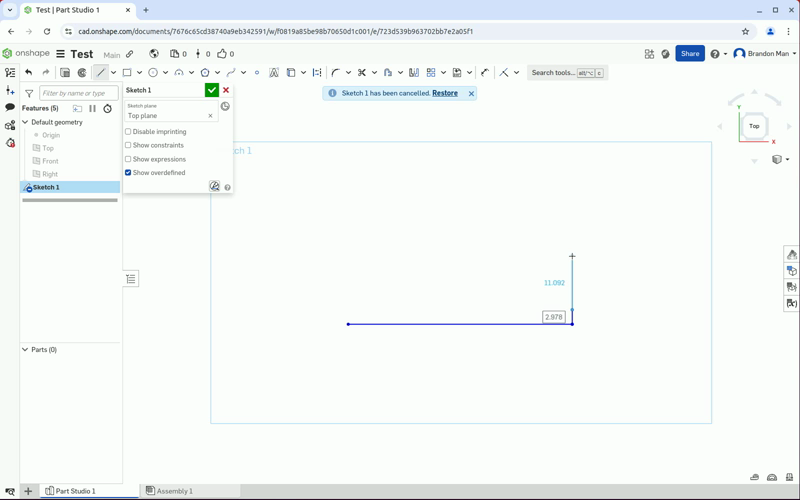
click(572, 255)
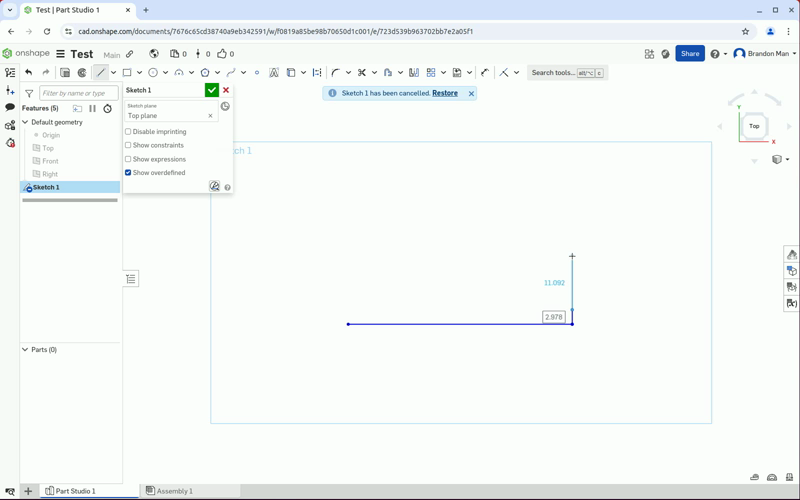
key_up(shift)
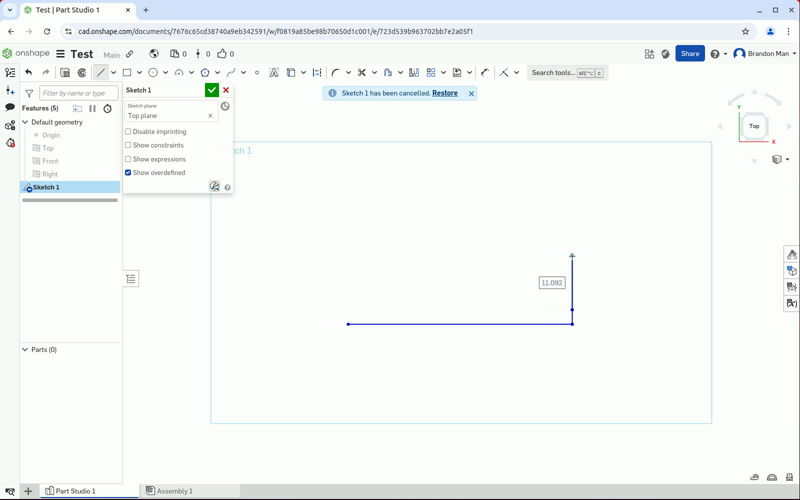
key_down(shift)
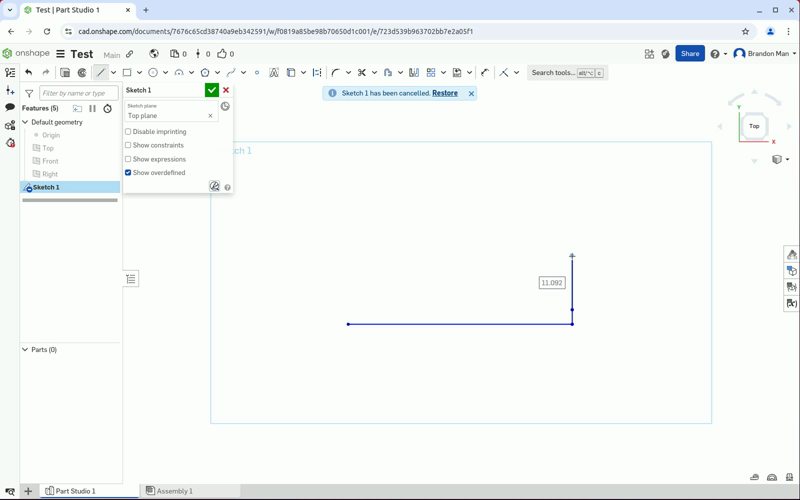
mouse_move(348, 255)
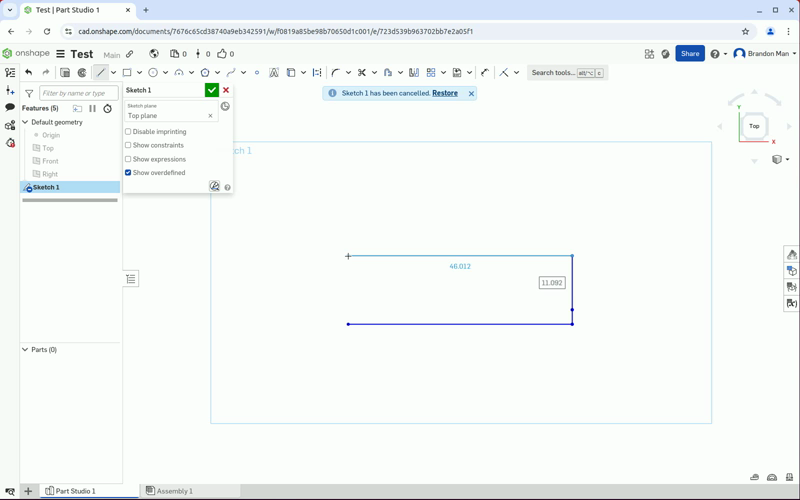
click(348, 255)
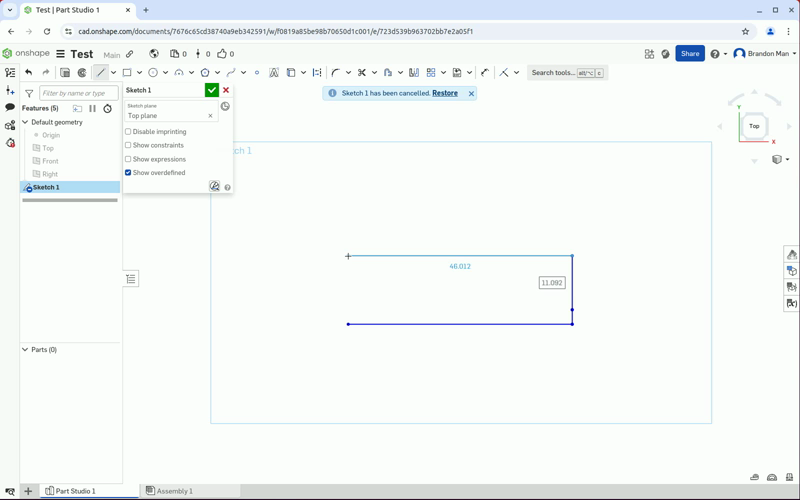
key_up(shift)
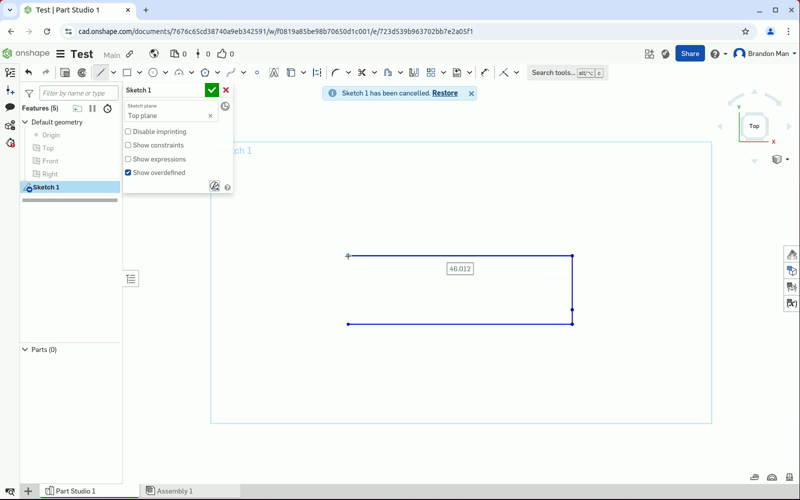
key_down(shift)
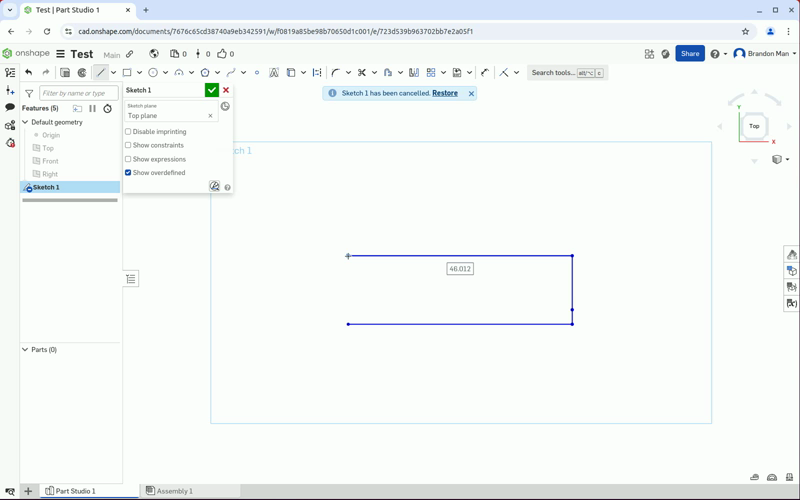
mouse_move(378, 255)
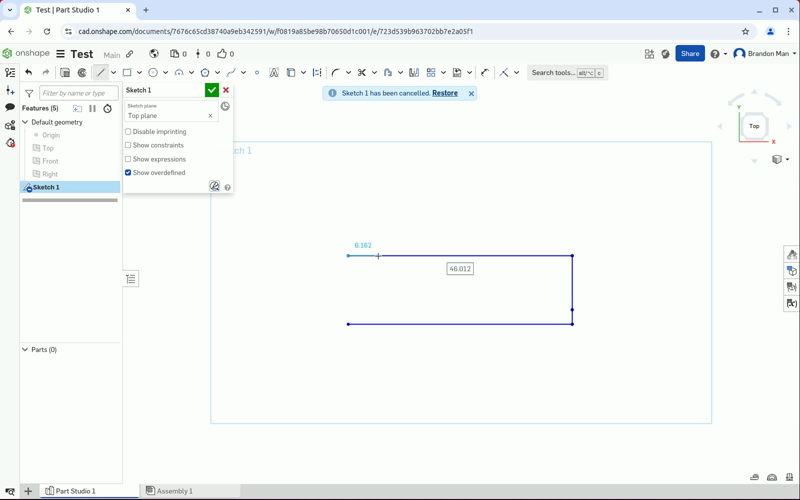
mouse_move(348, 309)
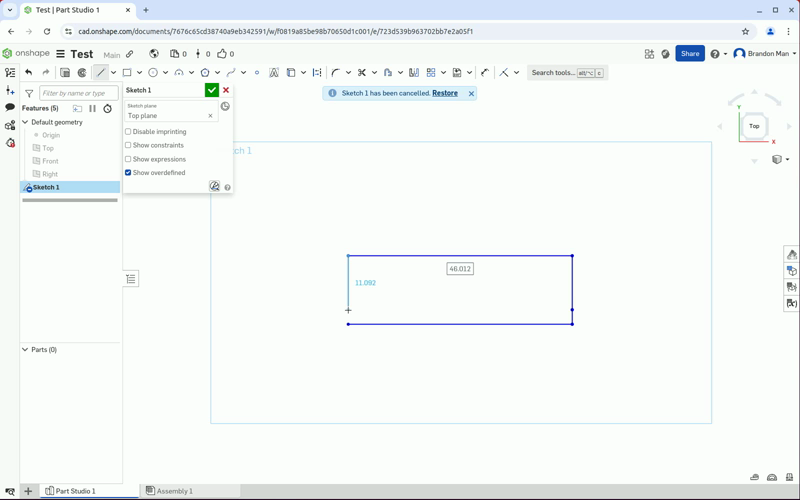
click(348, 309)
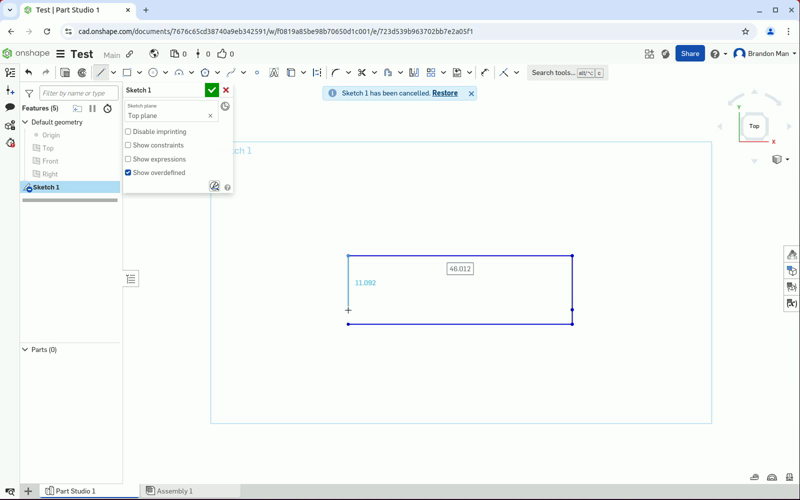
key_up(shift)
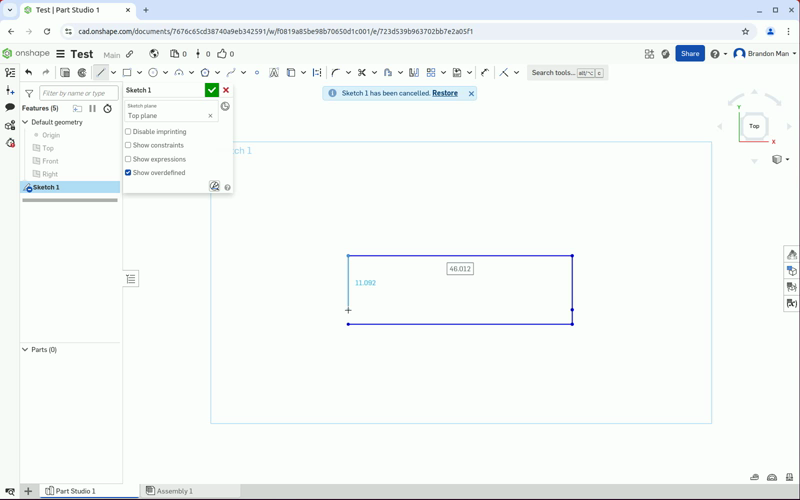
mouse_move(378, 309)
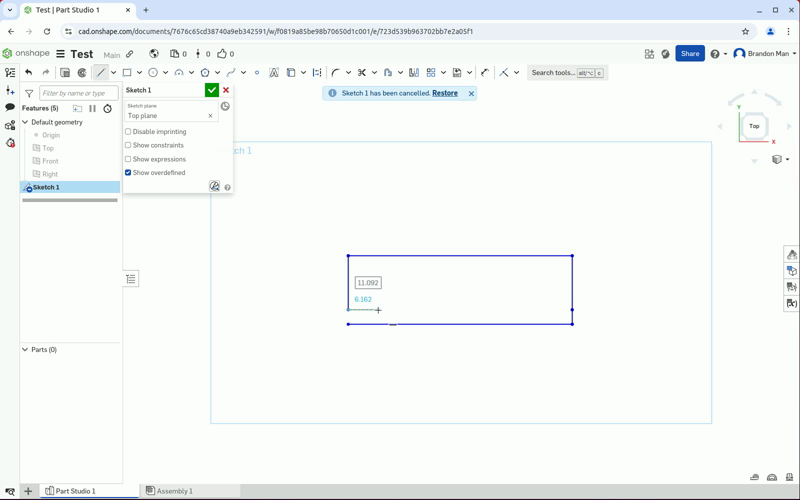
key_down(shift)
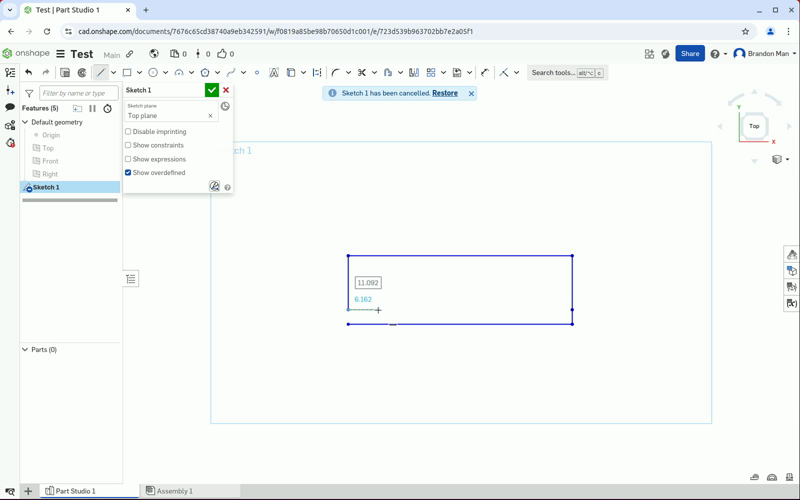
mouse_move(348, 324)
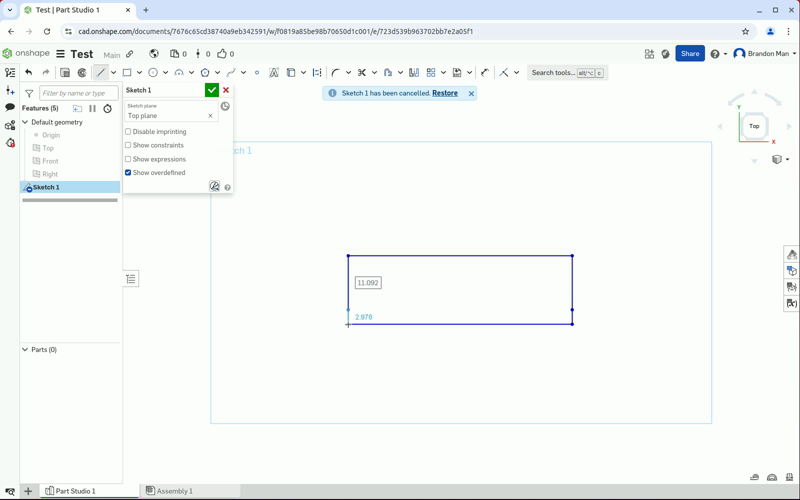
key_up(shift)
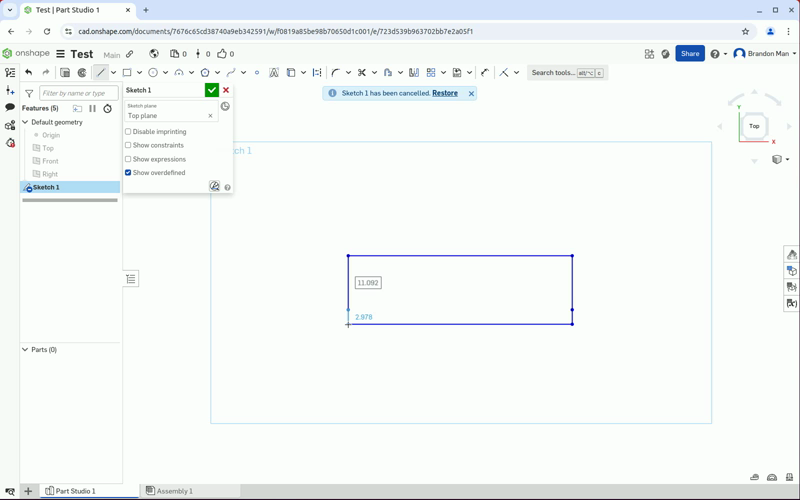
click(348, 324)
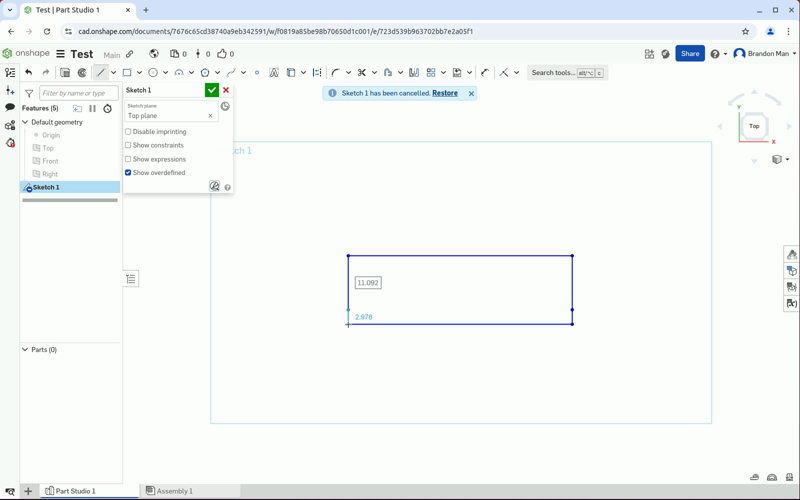
key(esc)
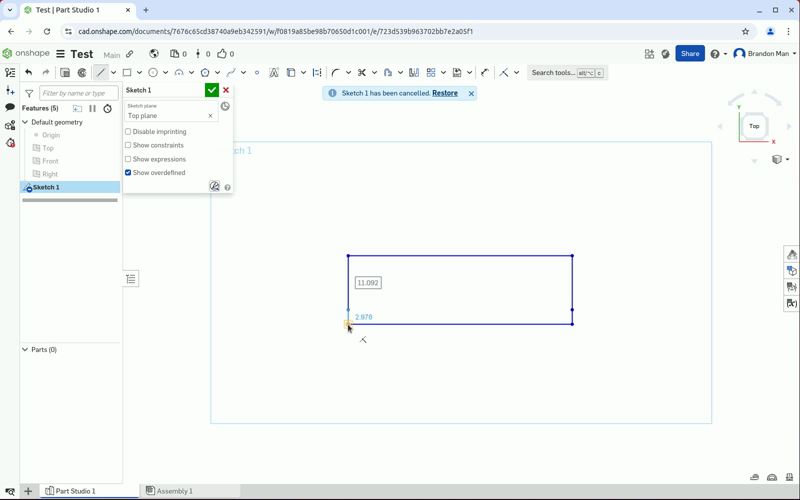
mouse_move(558, 280)
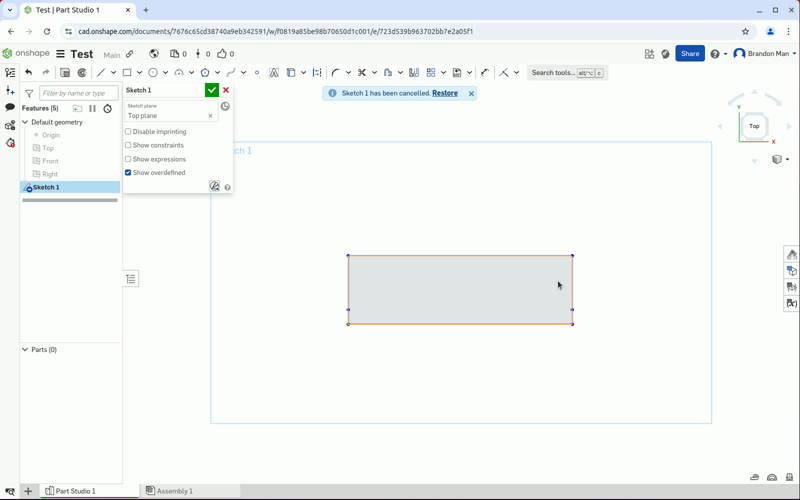
click(558, 280)
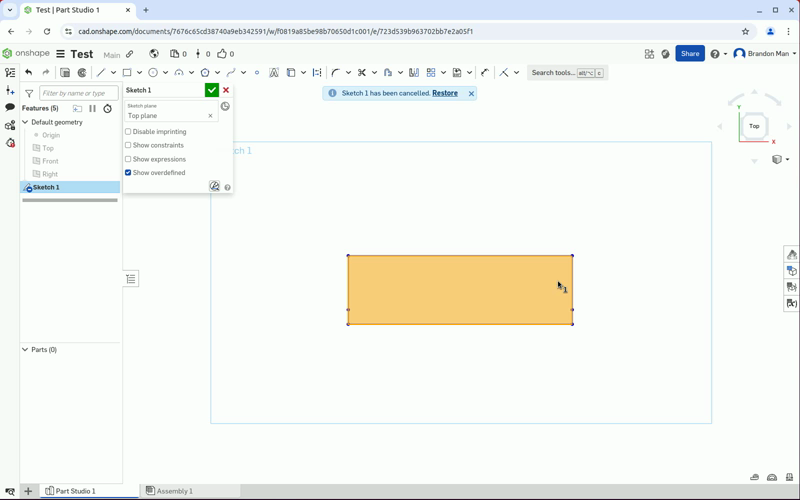
mouse_move(73, 352)
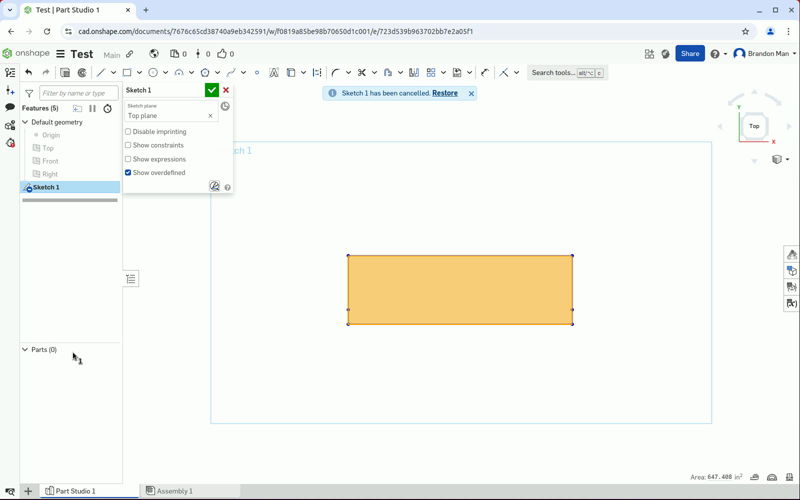
key(shift+y)
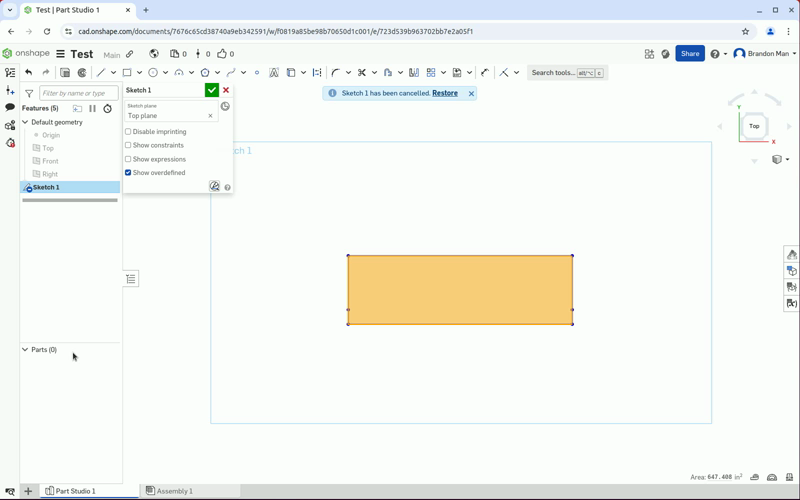
key(shift+e)
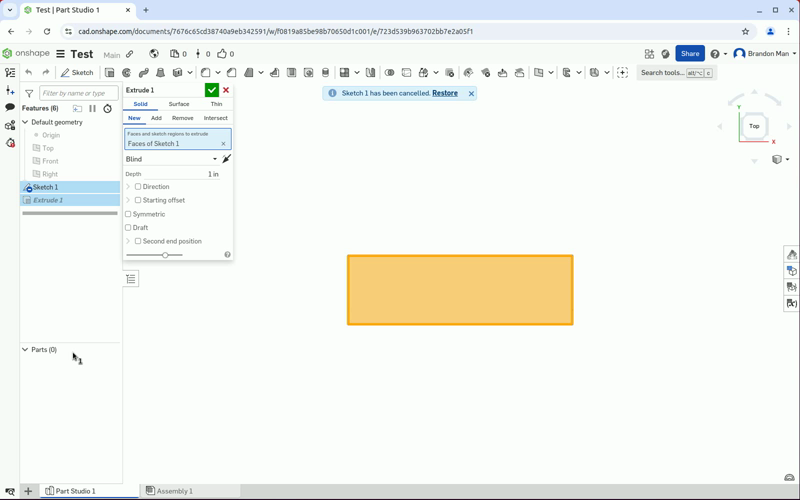
mouse_move(143, 106)
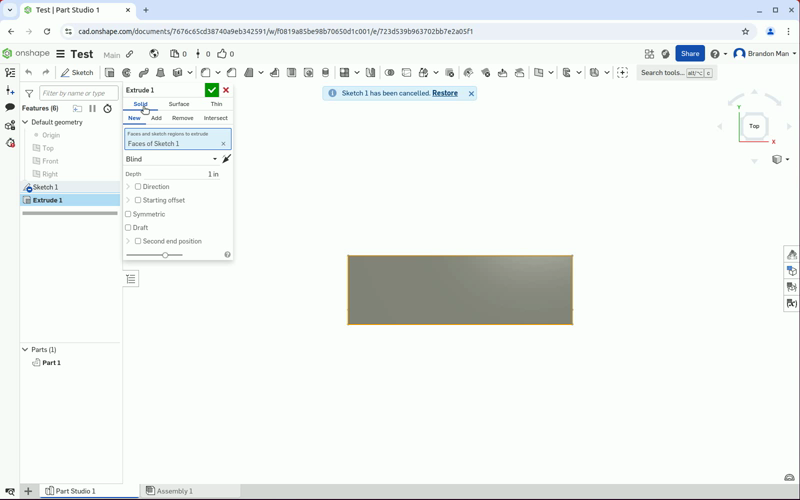
click(143, 106)
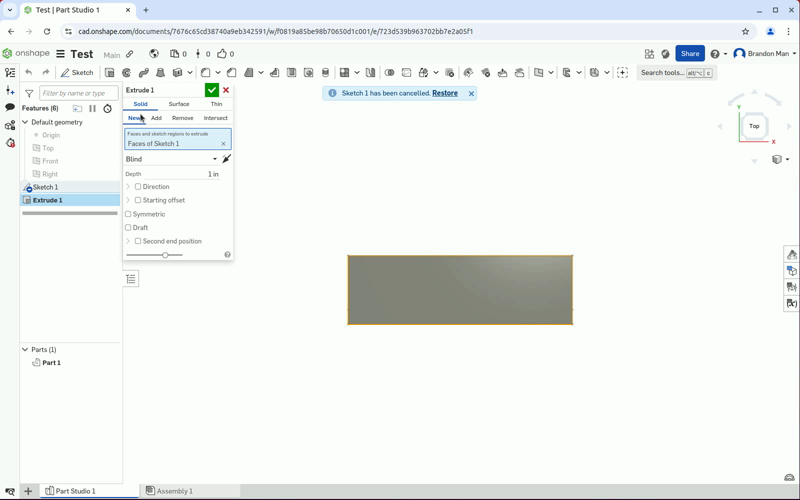
mouse_move(137, 120)
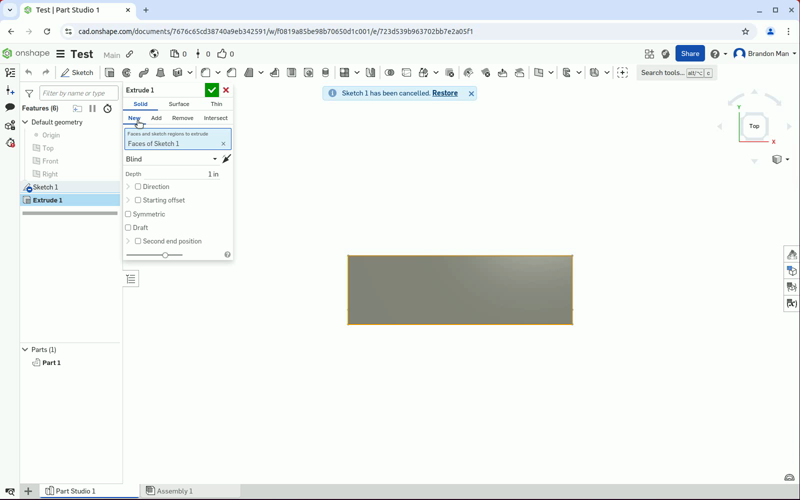
click(137, 120)
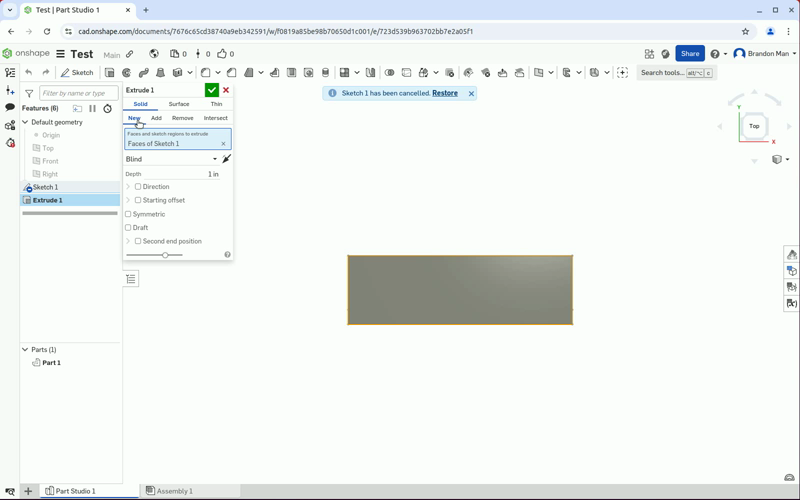
key(tab, 4)
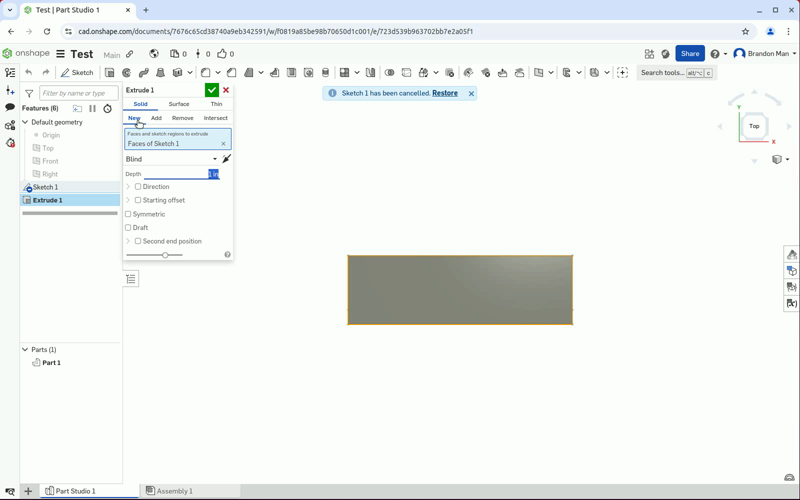
text(9.147)
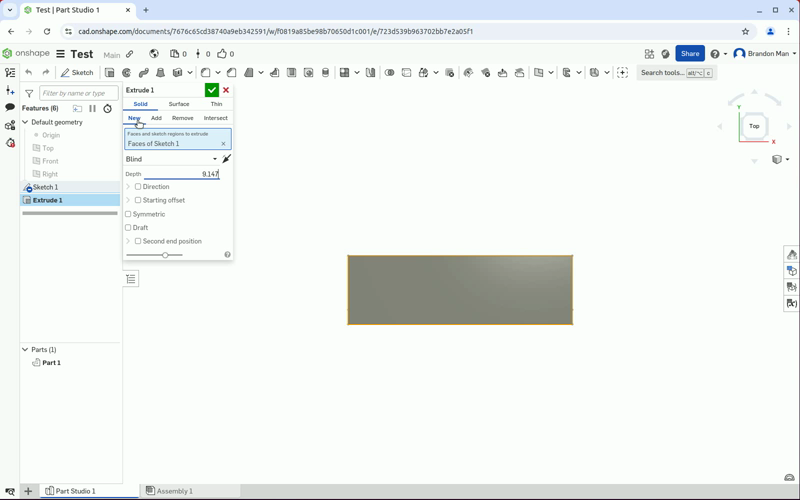
key(enter)
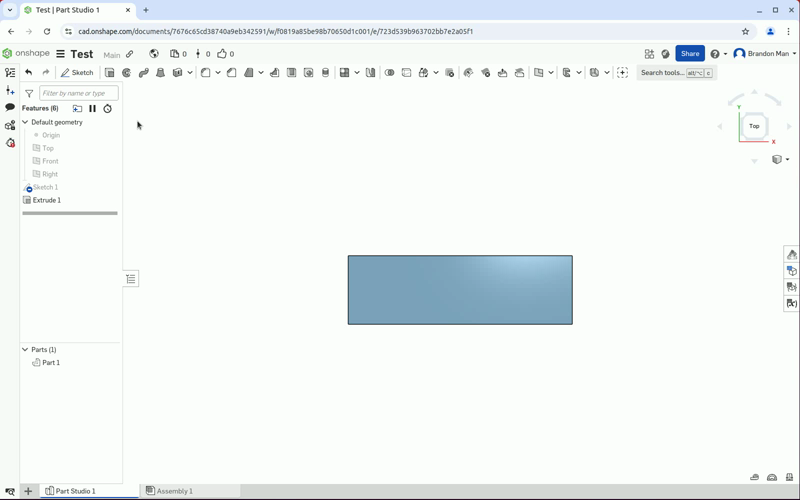
key(shift+h)
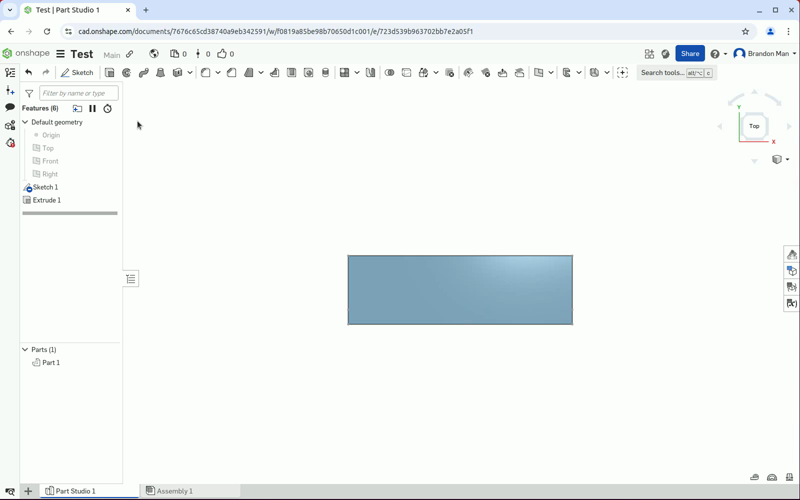
key(shift+h)
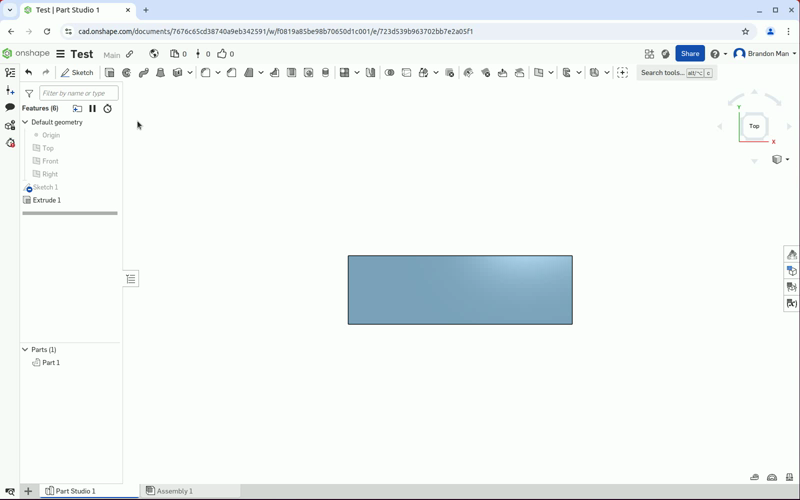
mouse_move(73, 189)
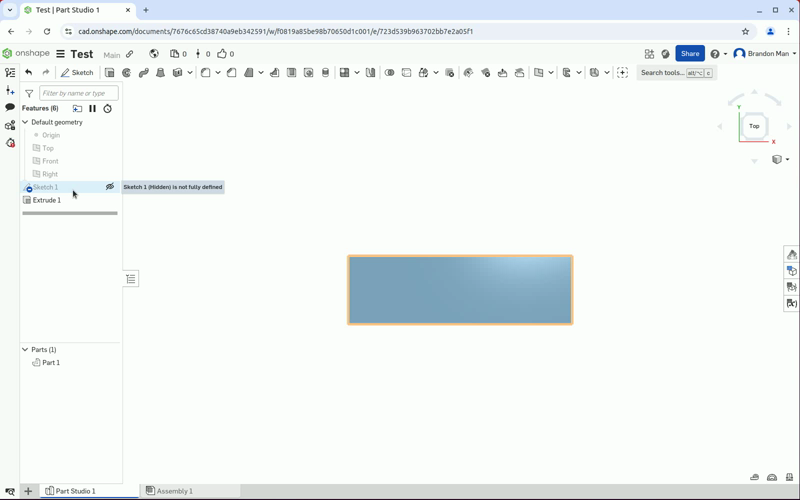
click(73, 189)
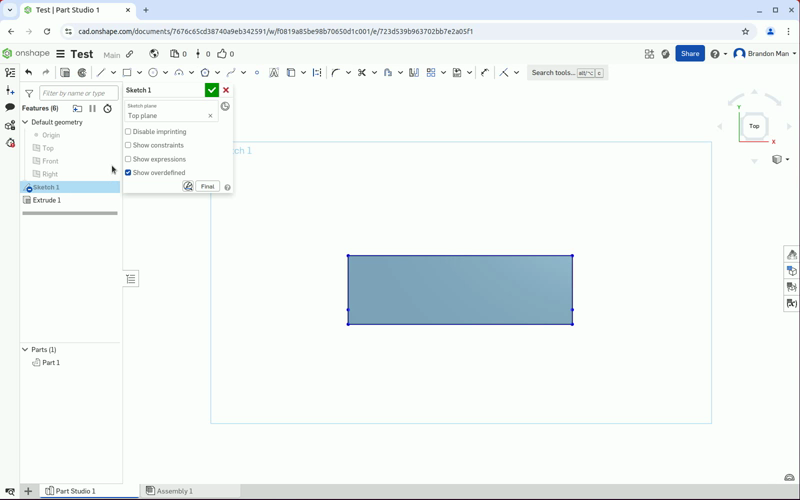
mouse_move(229, 92)
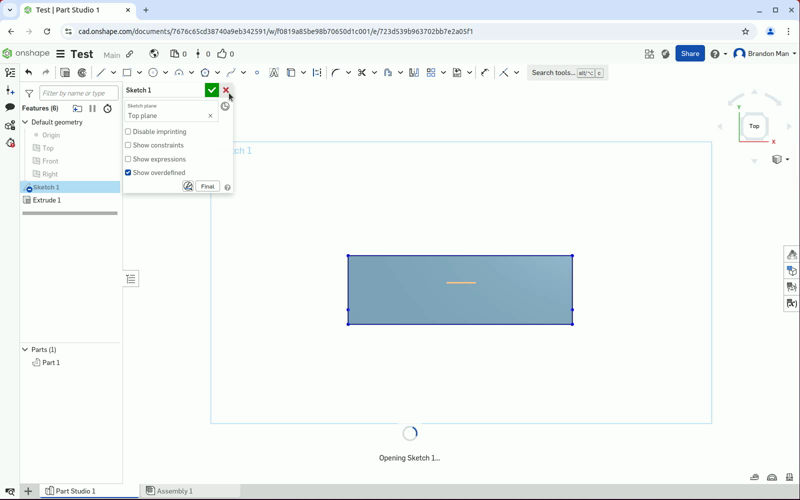
click(229, 92)
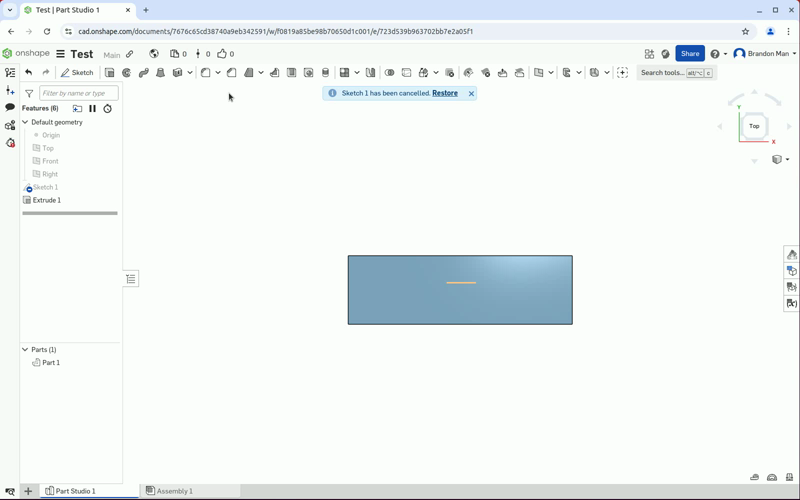
mouse_move(541, 75)
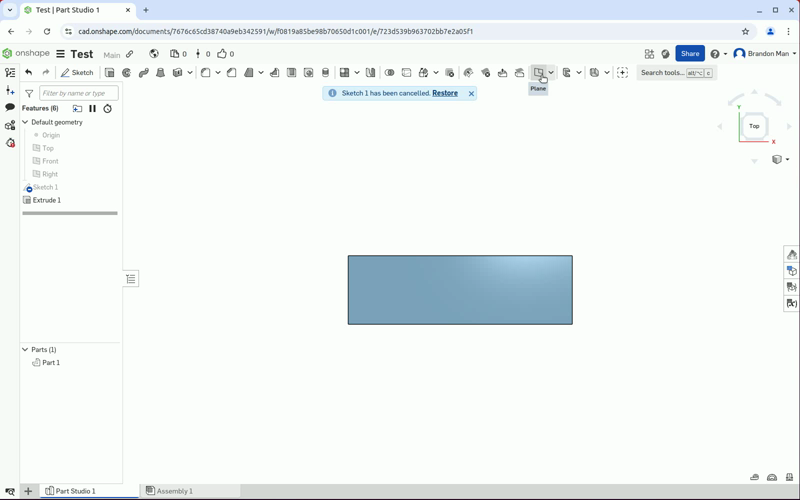
click(541, 75)
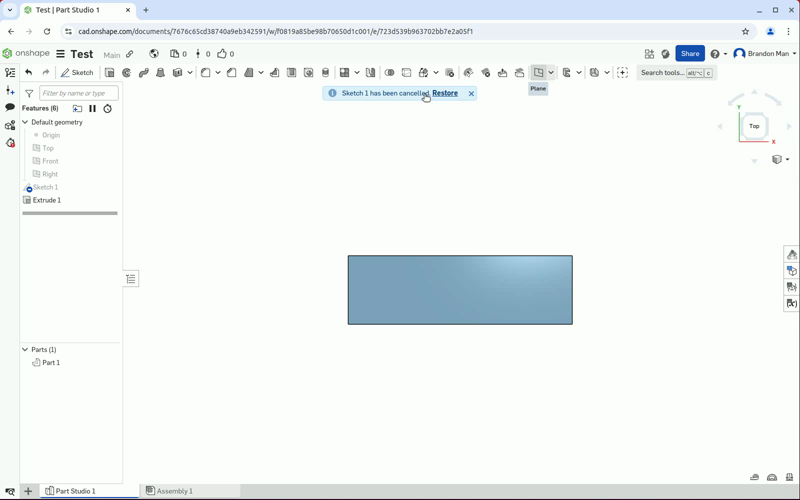
mouse_move(73, 150)
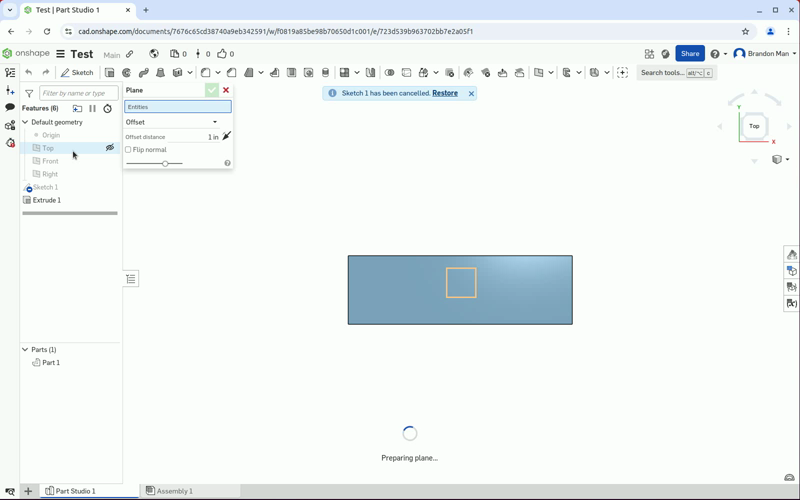
click(73, 150)
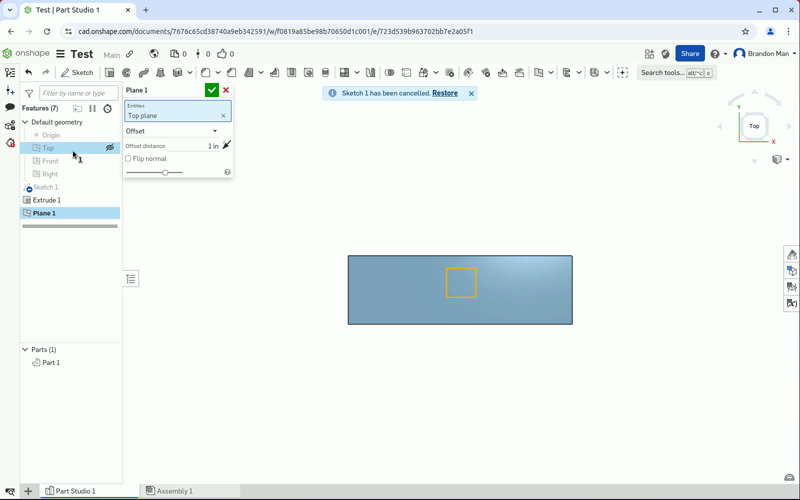
key(tab, 2)
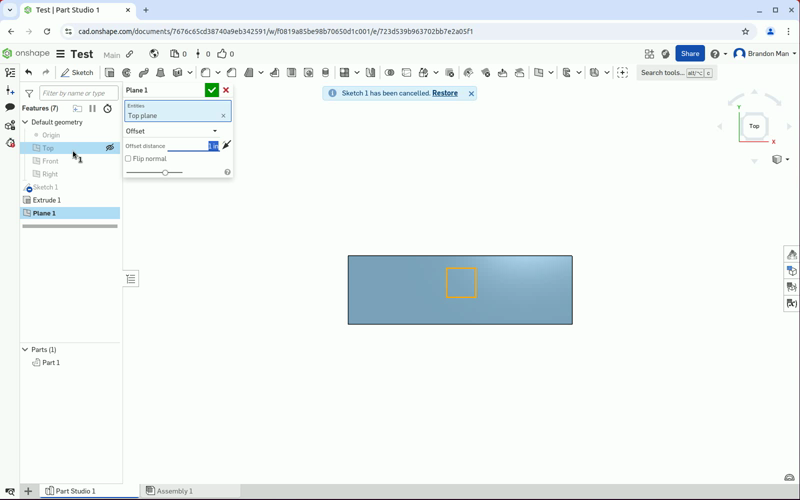
text(9.151)
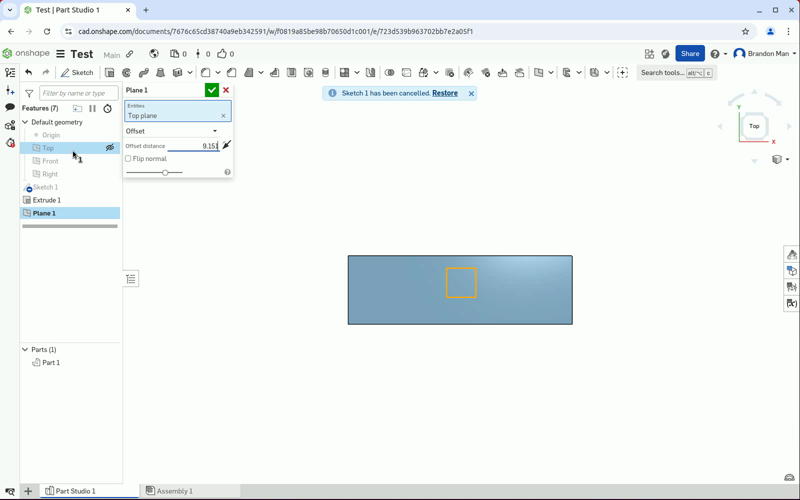
key(enter, 2)
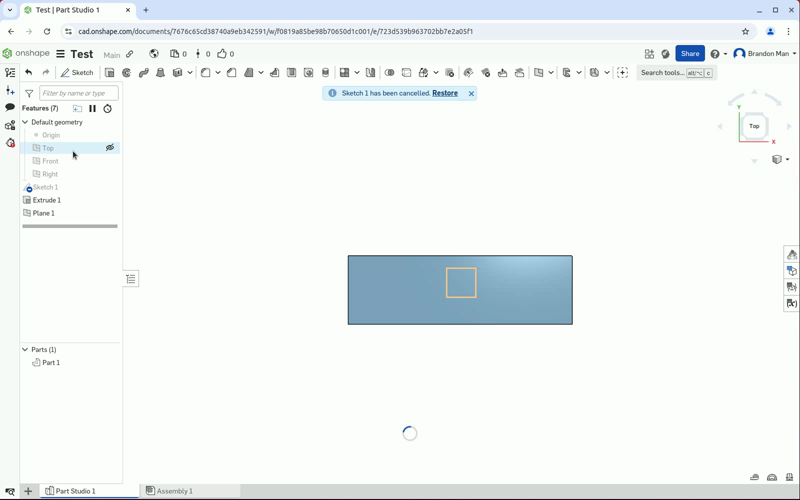
key(shift+s)
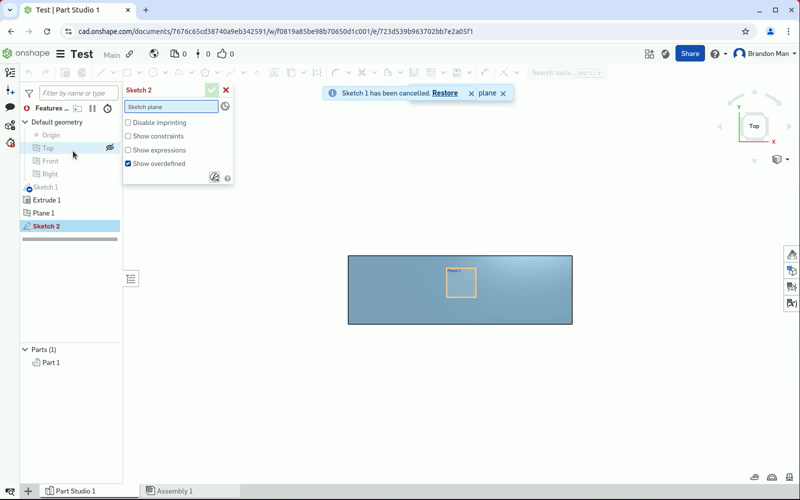
mouse_move(73, 215)
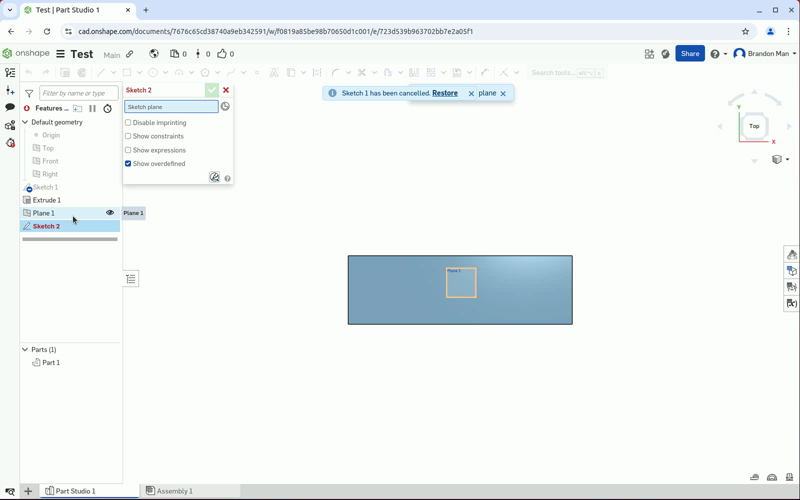
click(73, 215)
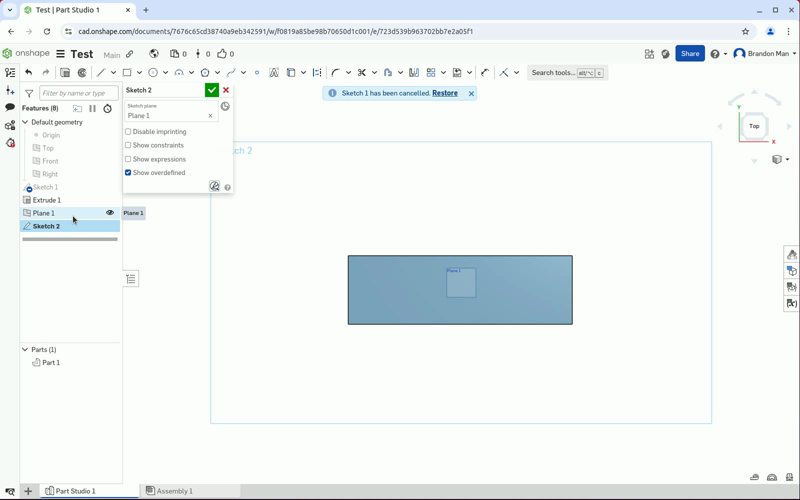
mouse_move(73, 352)
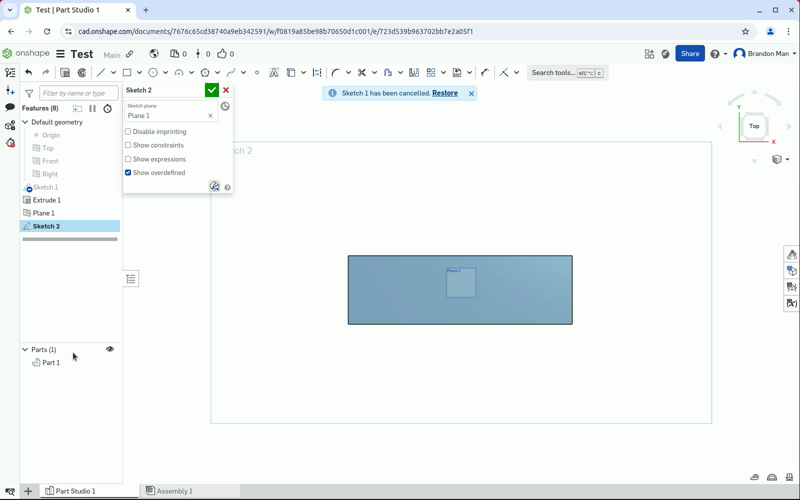
key(y)
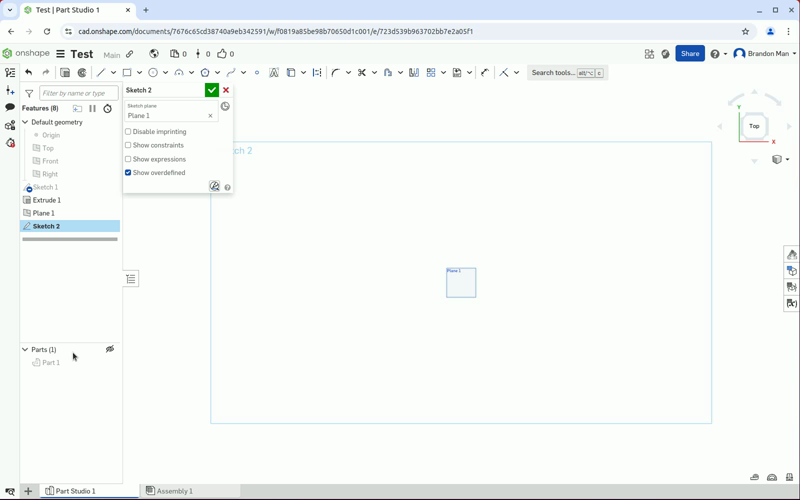
key(l)
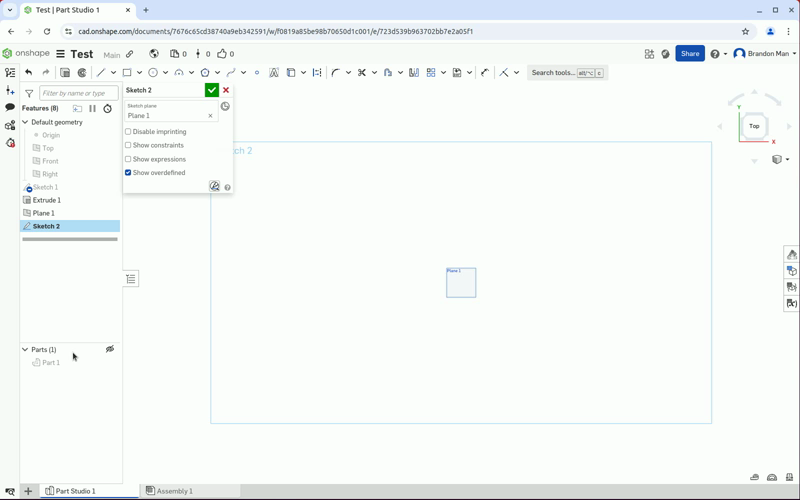
key_down(shift)
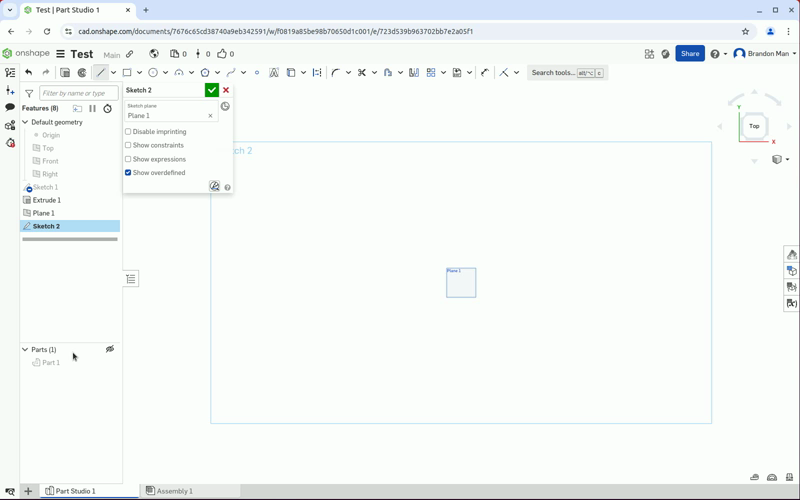
mouse_move(348, 271)
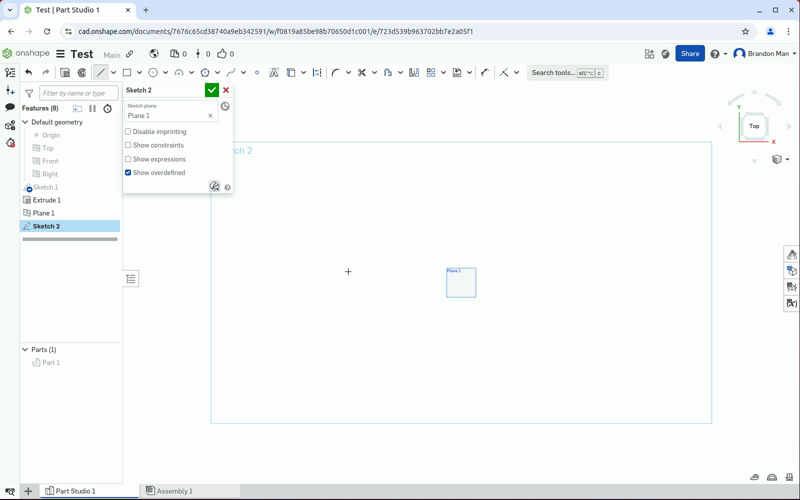
click(348, 271)
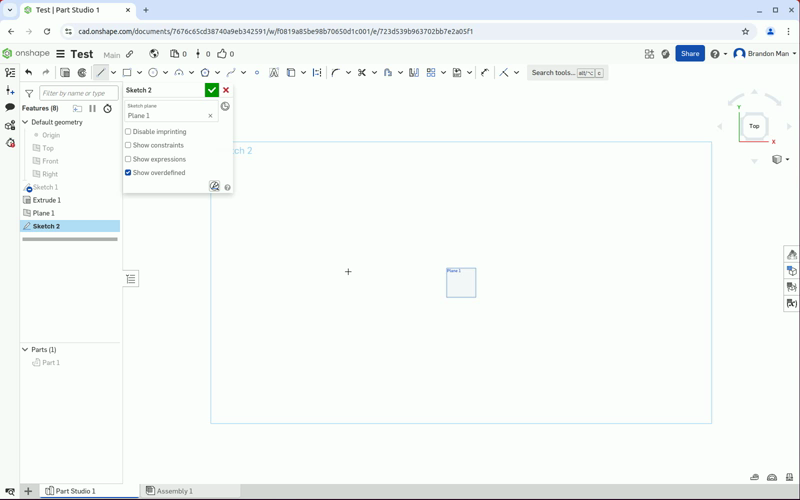
key_up(shift)
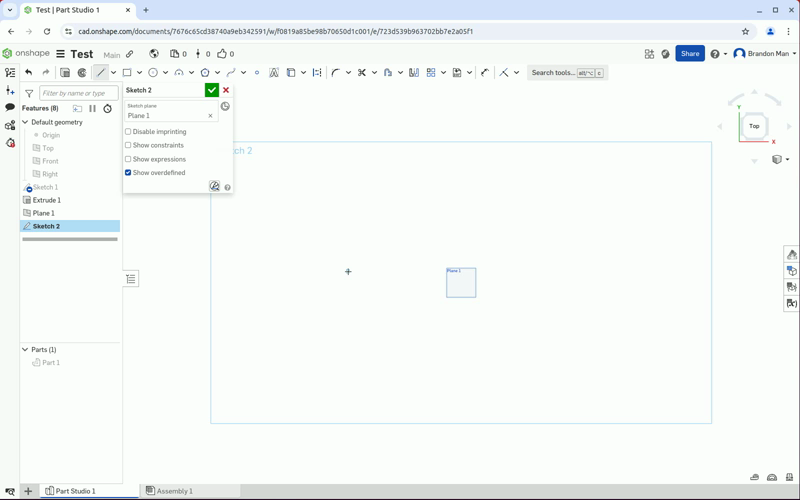
key_down(shift)
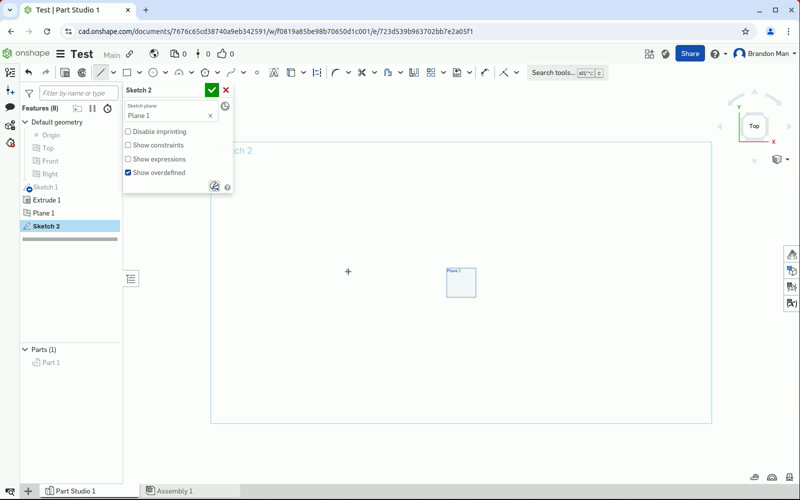
mouse_move(572, 271)
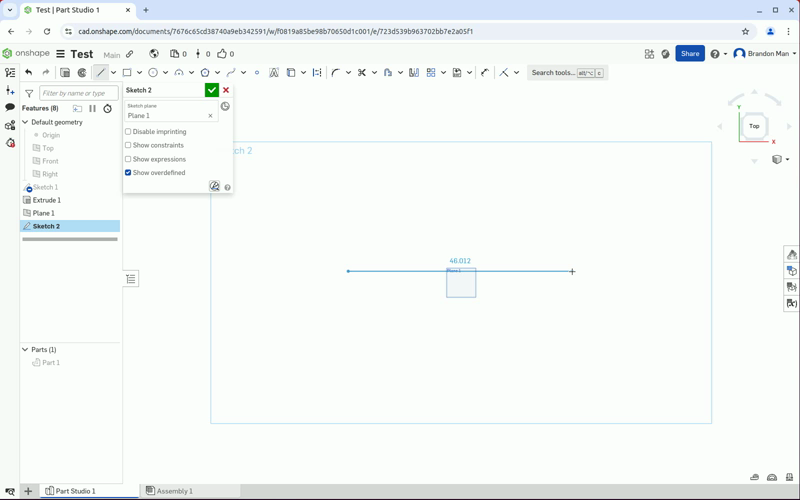
click(572, 271)
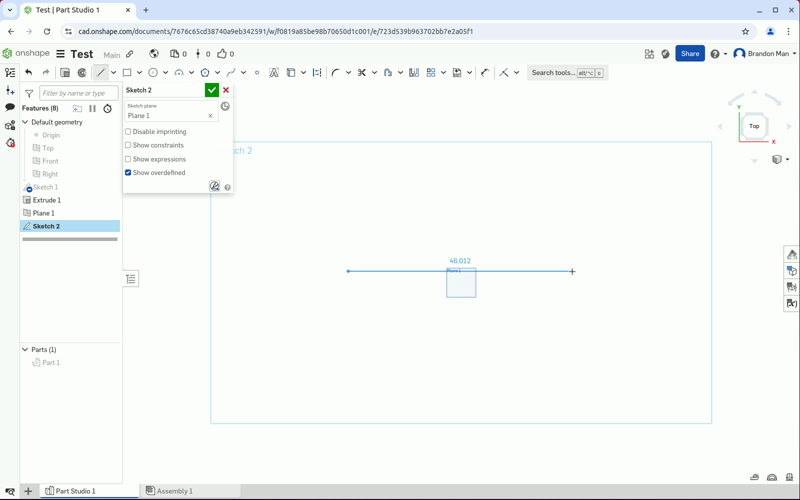
key_up(shift)
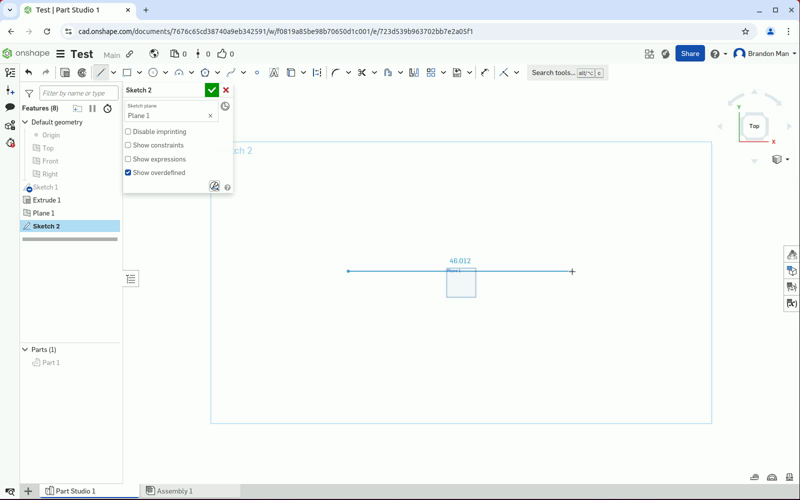
key_down(shift)
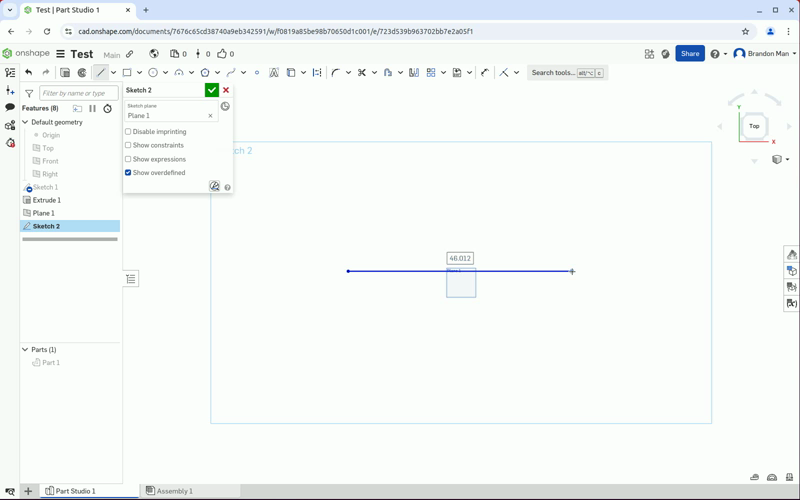
mouse_move(589, 271)
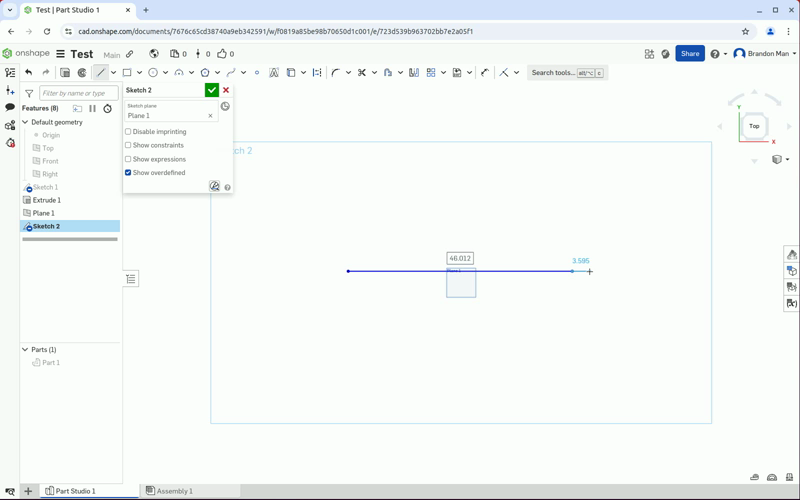
mouse_move(572, 254)
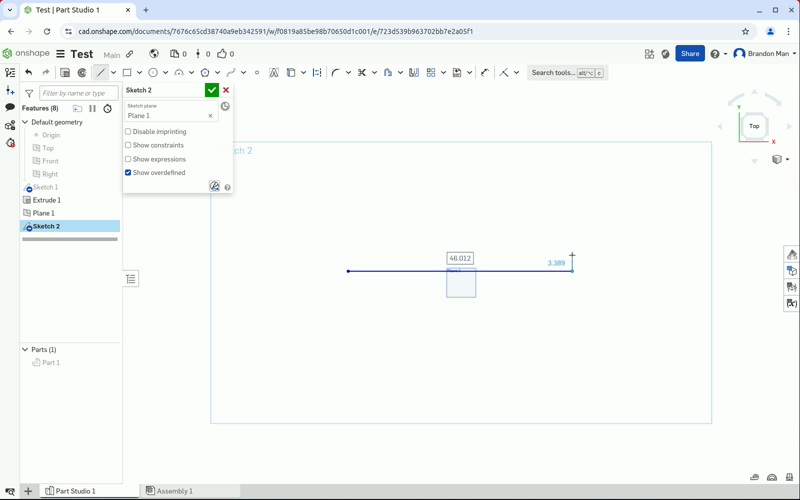
click(572, 254)
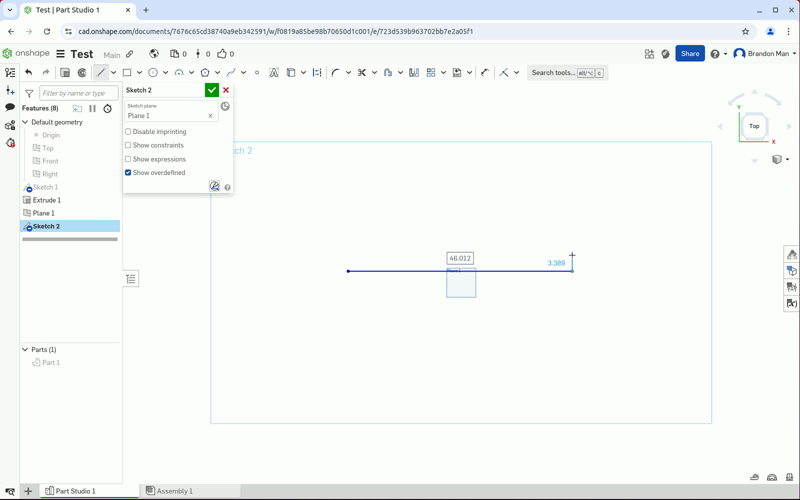
key_up(shift)
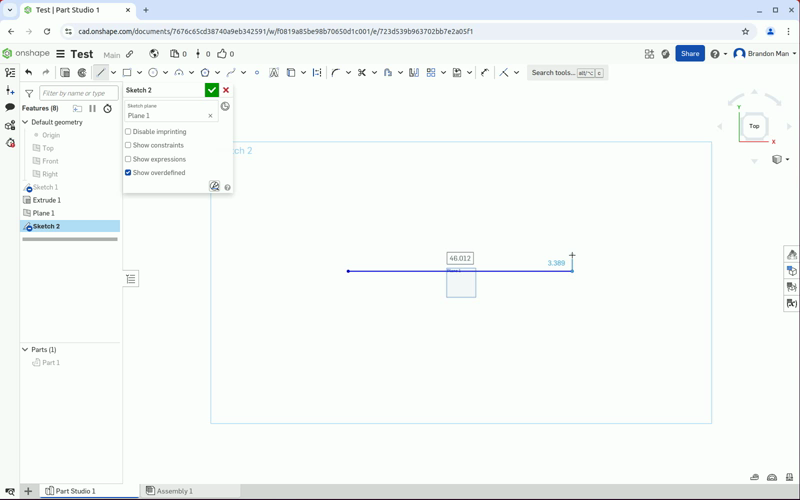
key_down(shift)
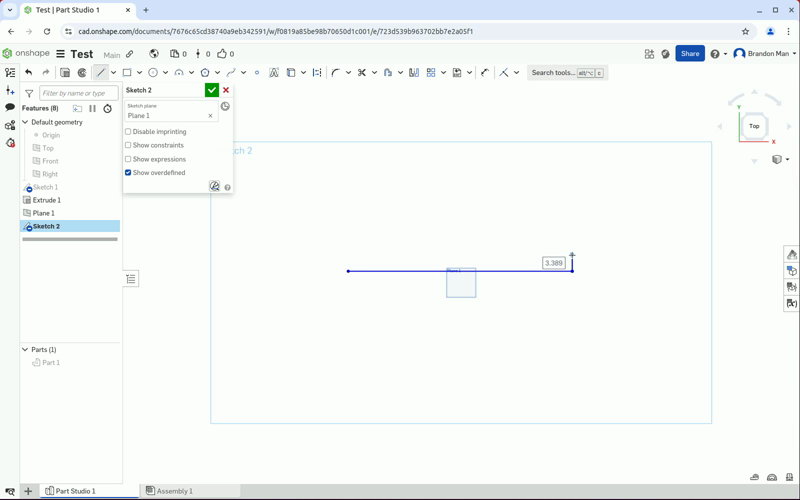
mouse_move(348, 254)
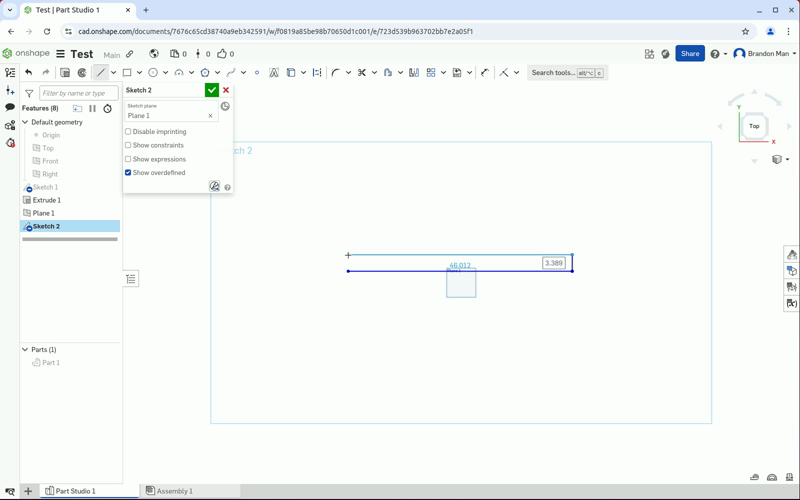
click(348, 254)
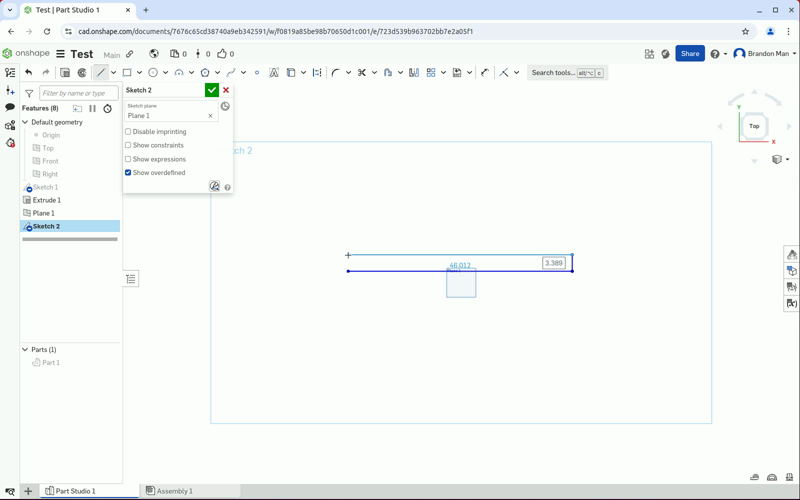
key_up(shift)
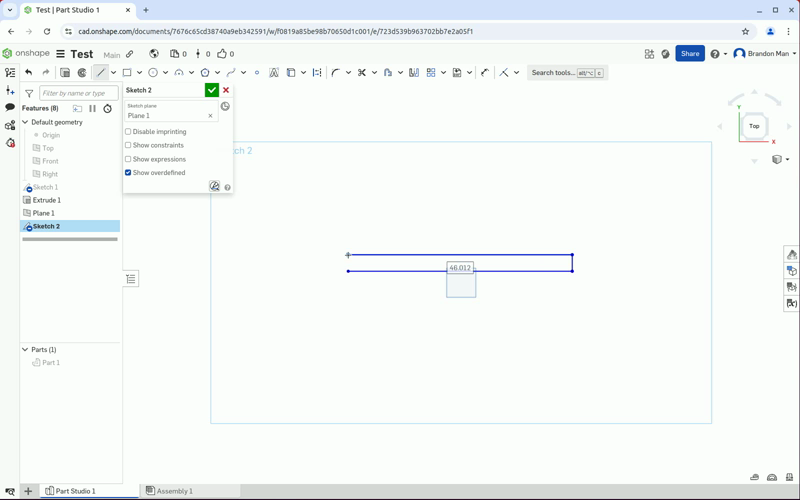
mouse_move(378, 254)
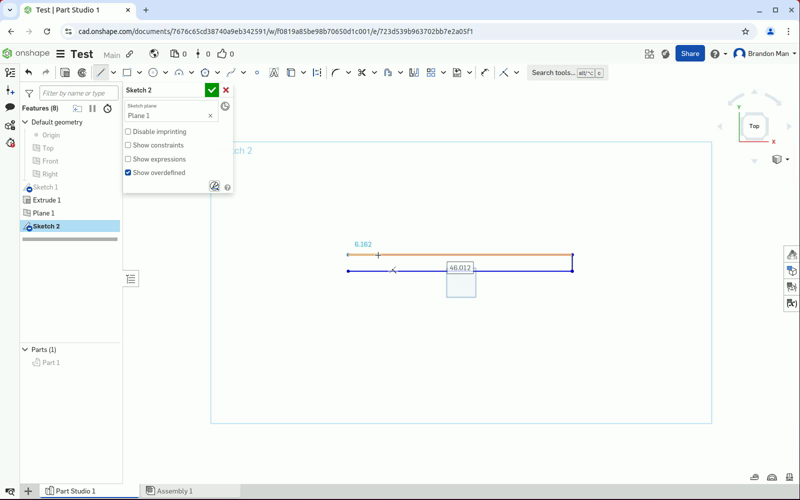
key_down(shift)
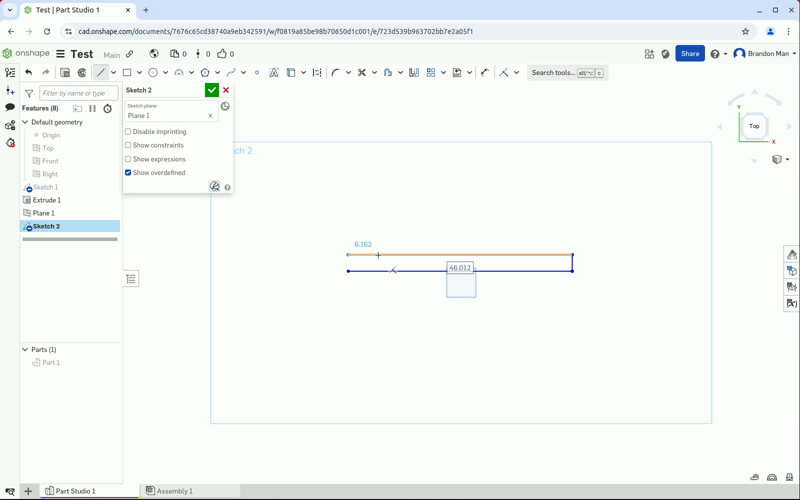
mouse_move(348, 271)
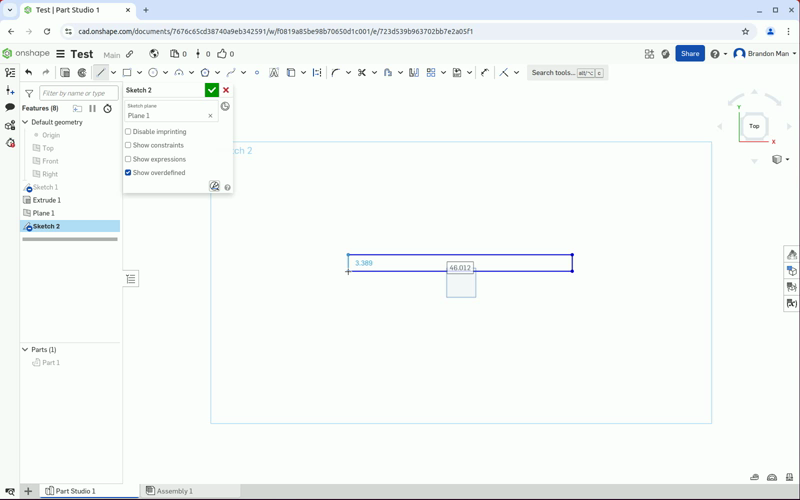
key_up(shift)
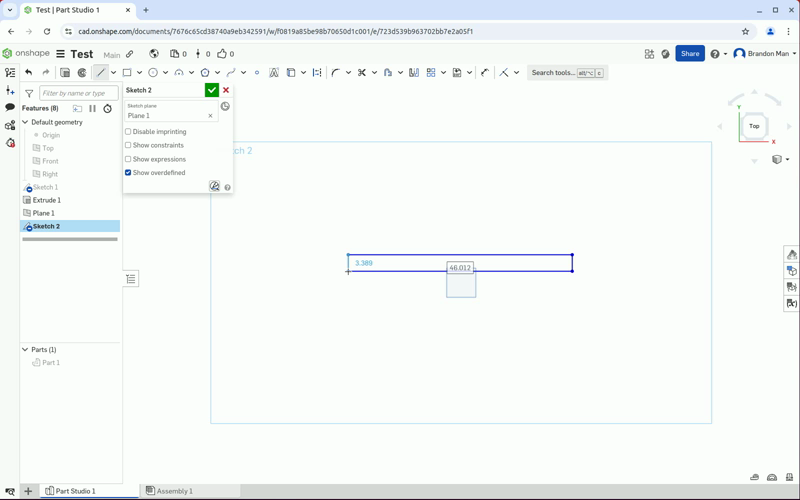
click(348, 271)
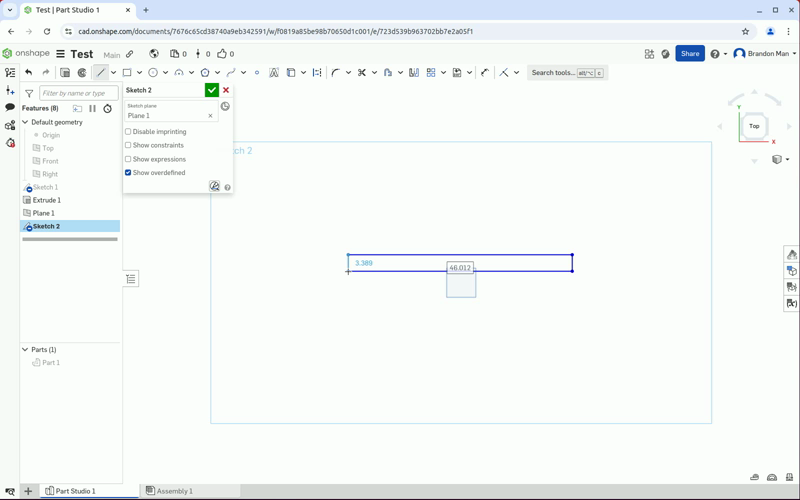
key(esc)
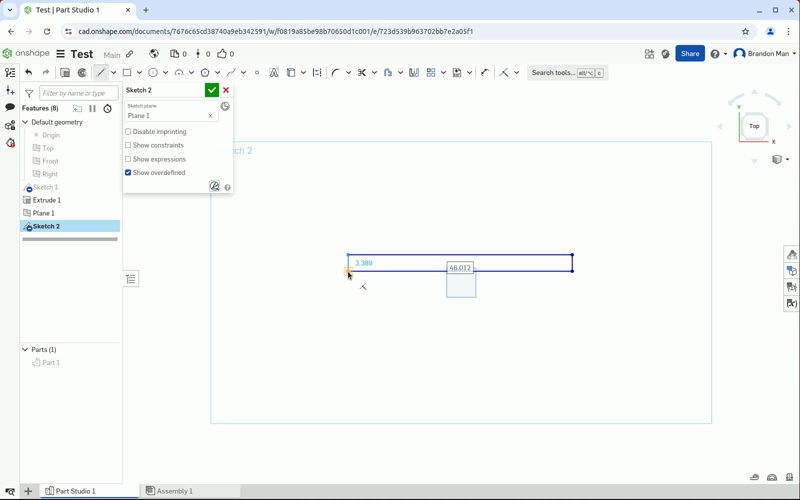
mouse_move(449, 259)
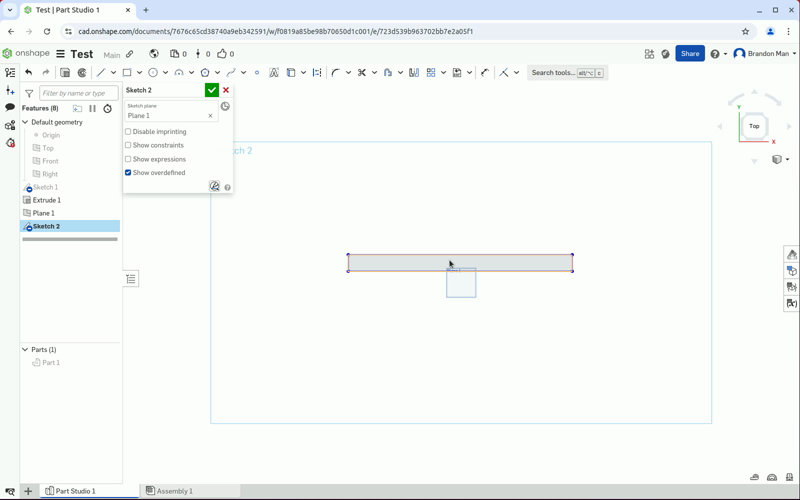
click(449, 259)
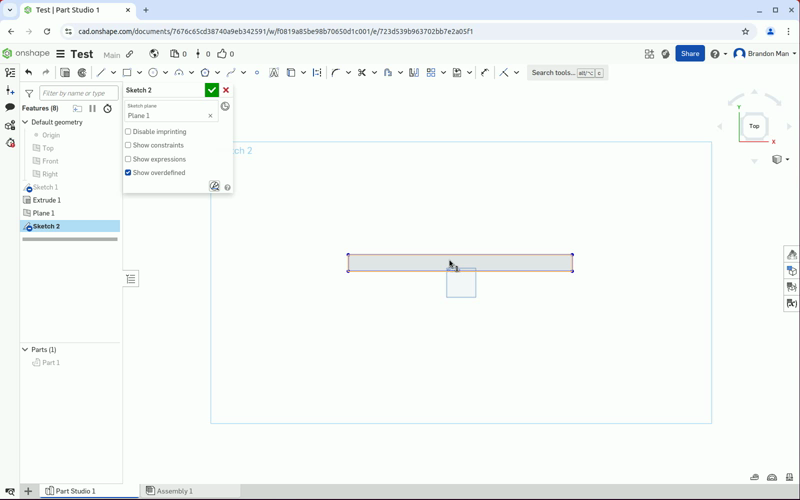
mouse_move(73, 352)
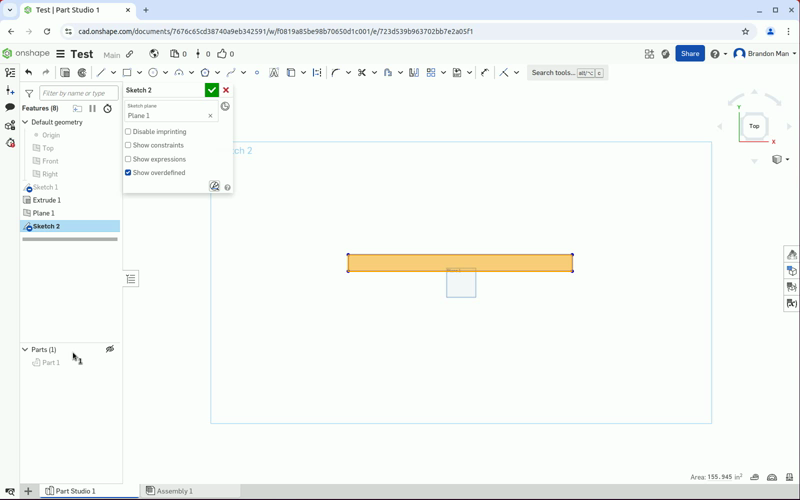
key(shift+y)
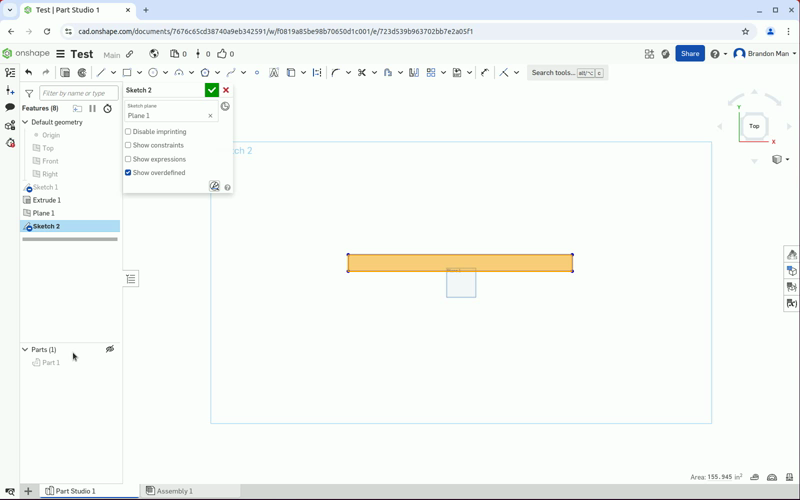
key(shift+e)
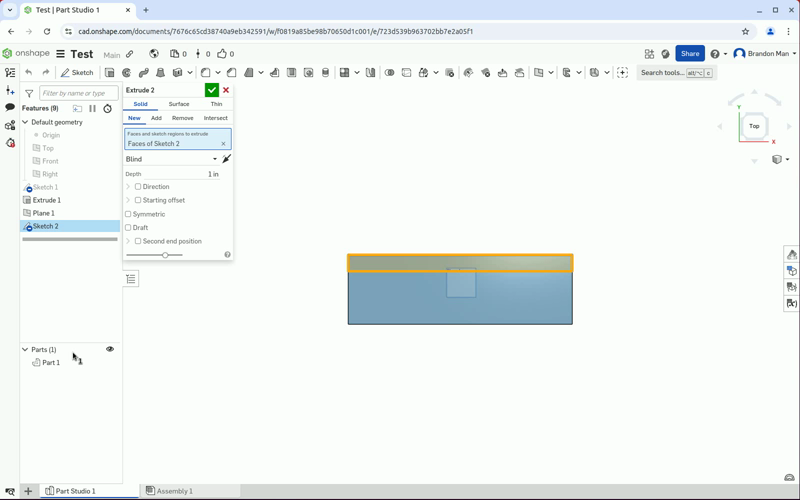
mouse_move(143, 106)
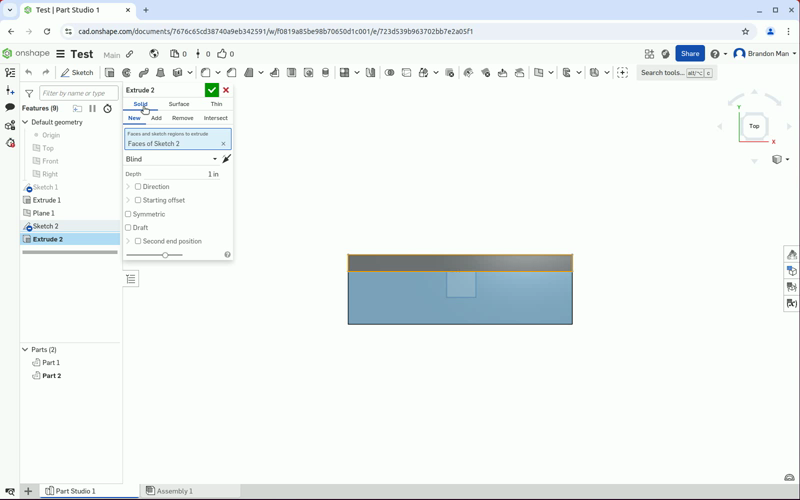
click(143, 106)
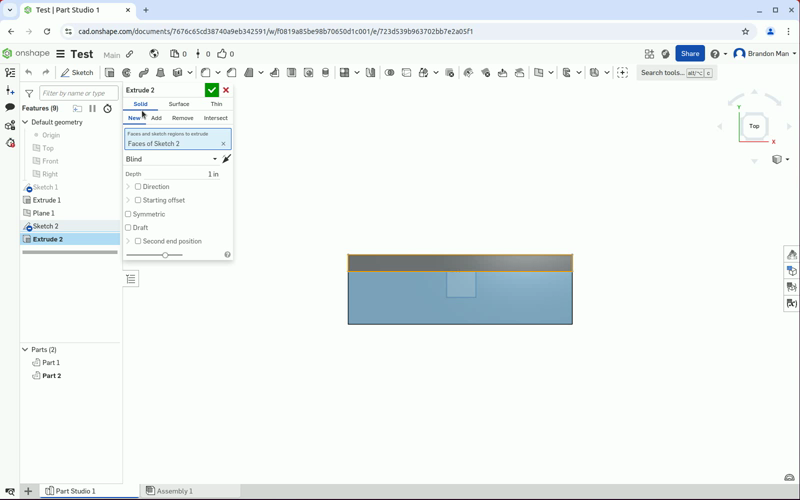
mouse_move(137, 120)
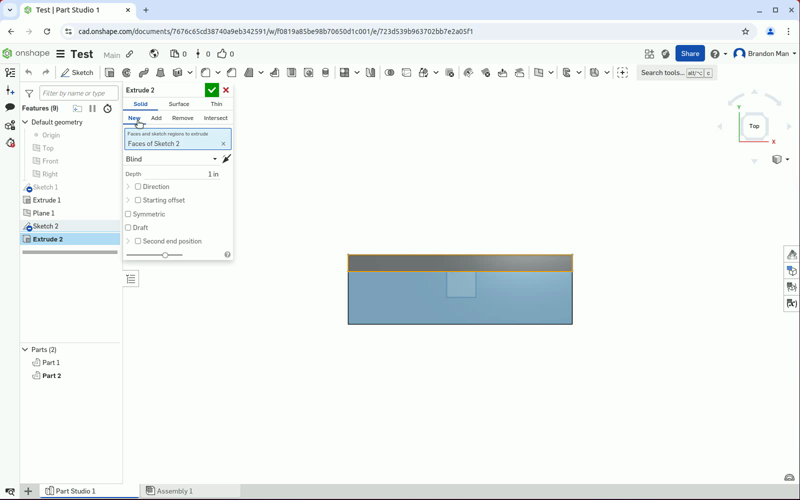
click(137, 120)
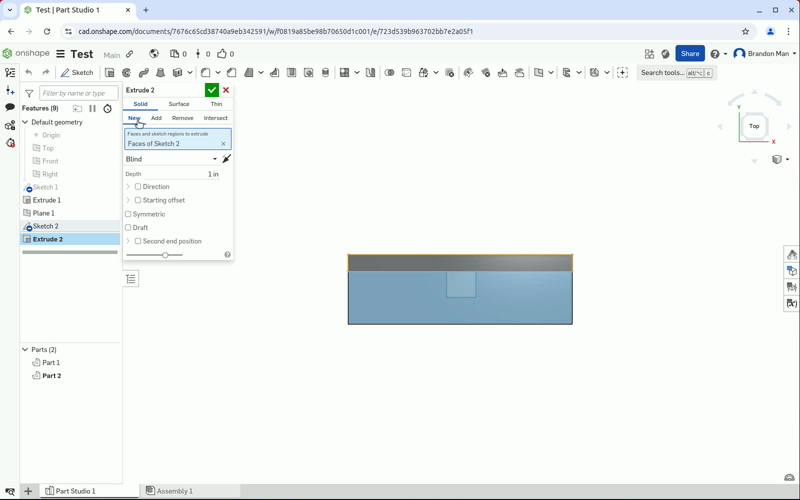
key(tab, 4)
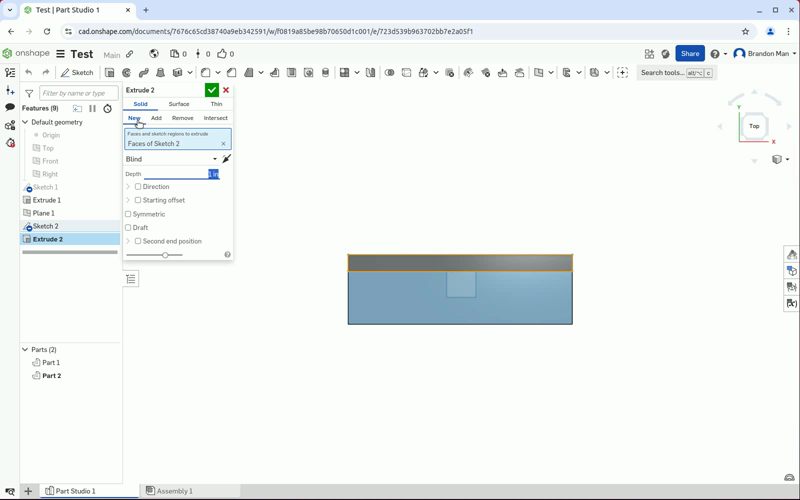
text(9.147)
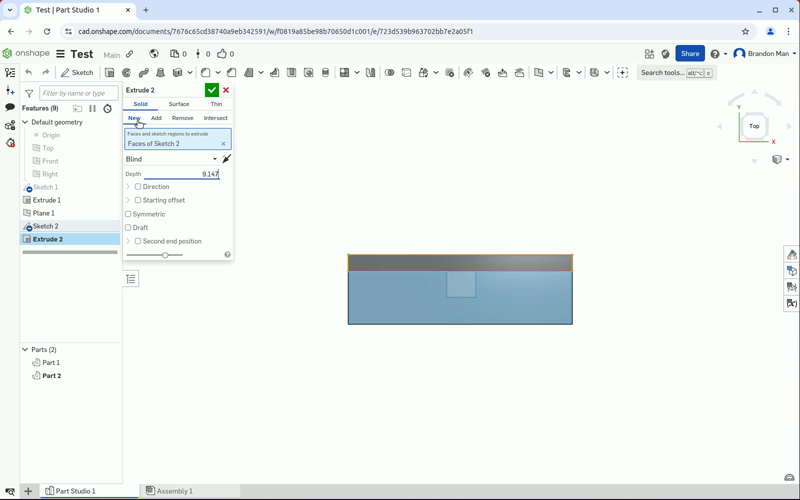
key(enter)
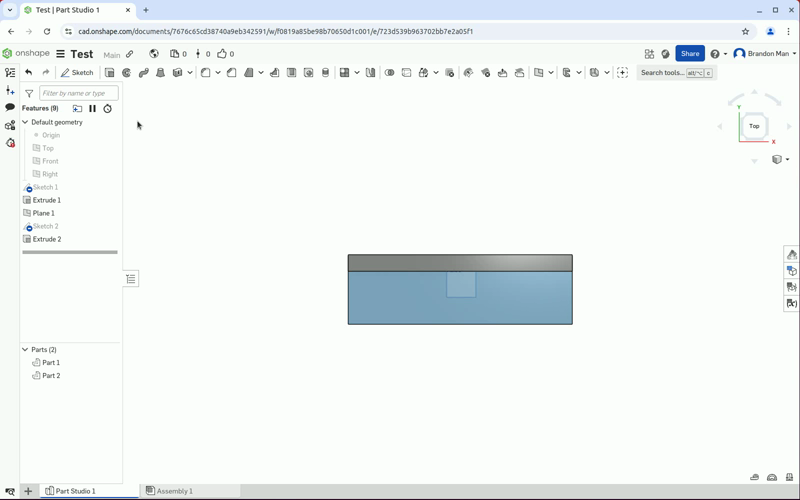
key(shift+h)
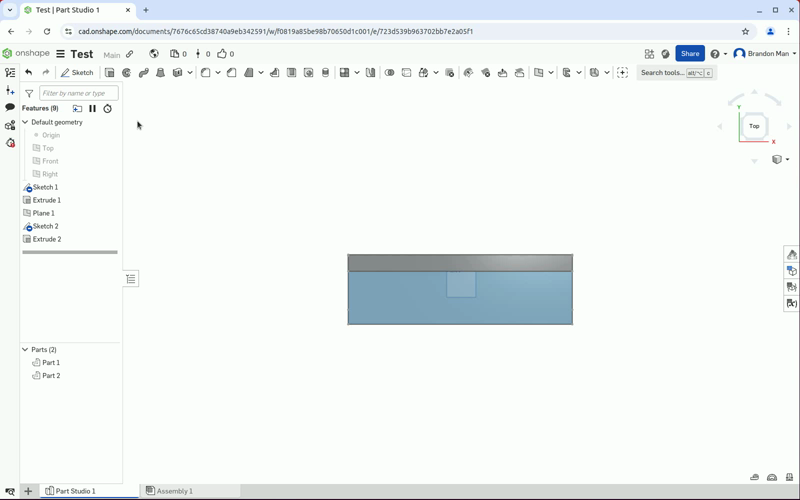
key(shift+h)
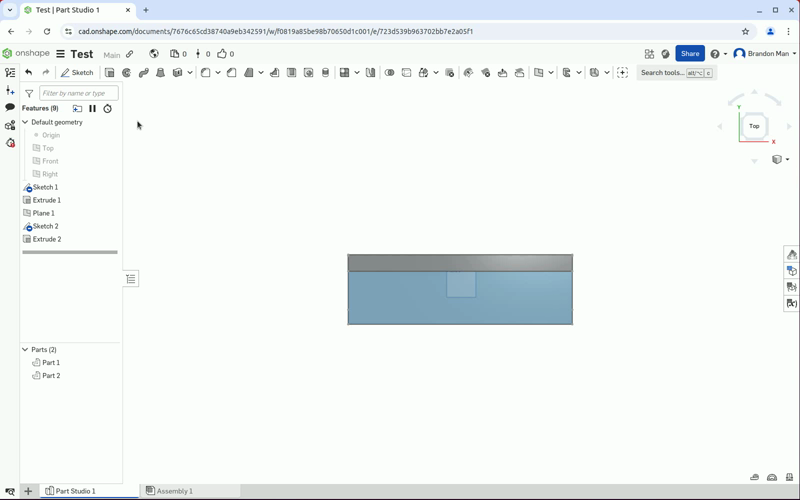
key(shift+7)
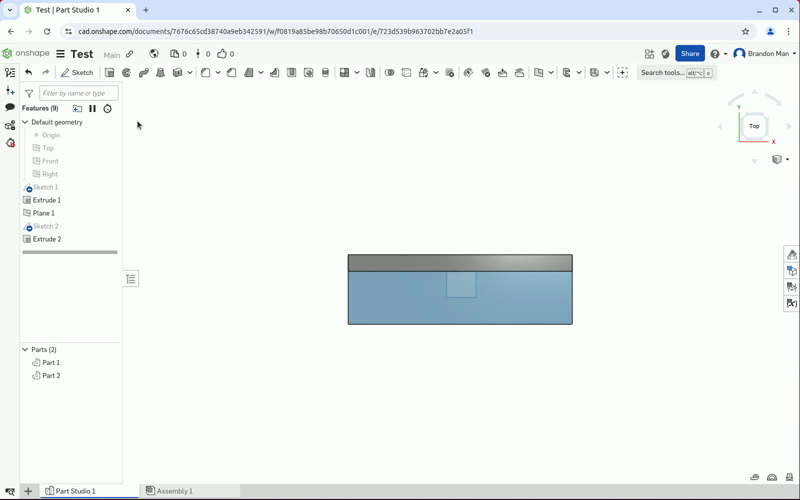
key(up, 3)
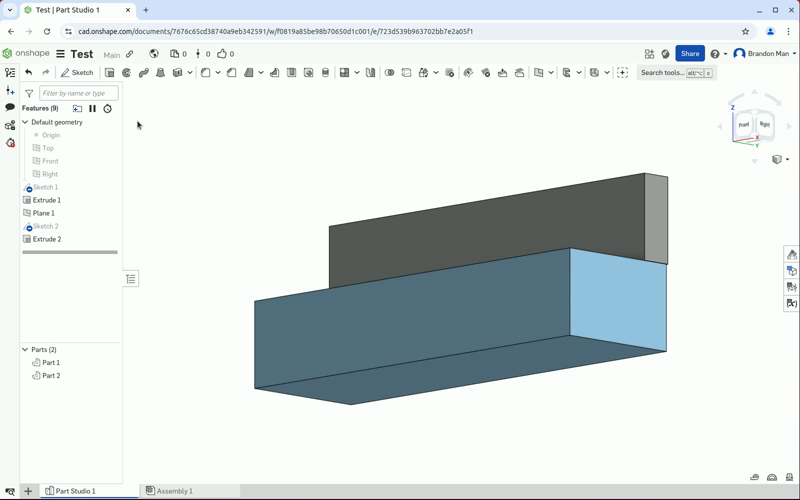
key(left, 3)
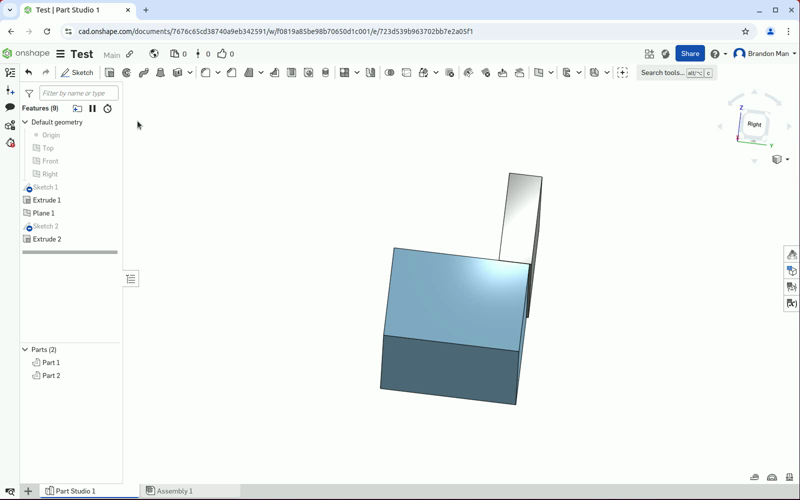
key(right, 3)
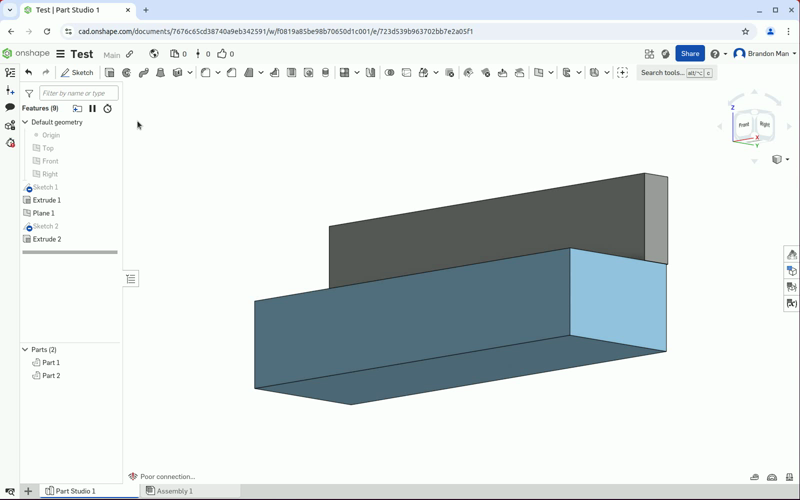
key(down, 3)
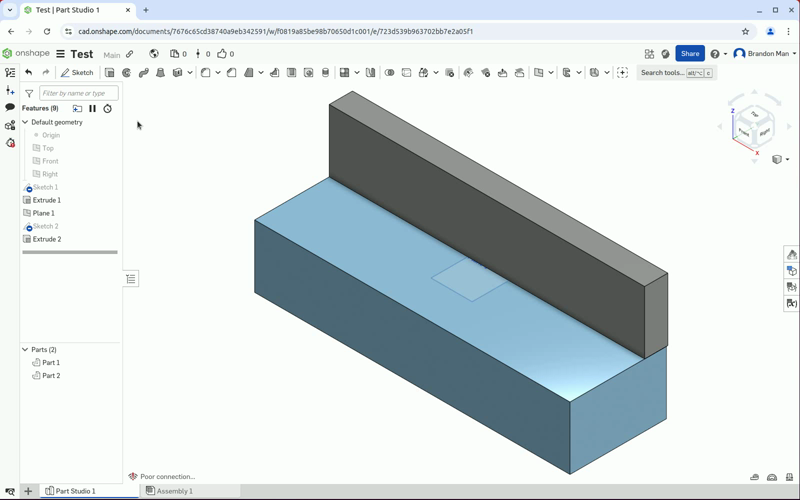
mouse_move(73, 189)
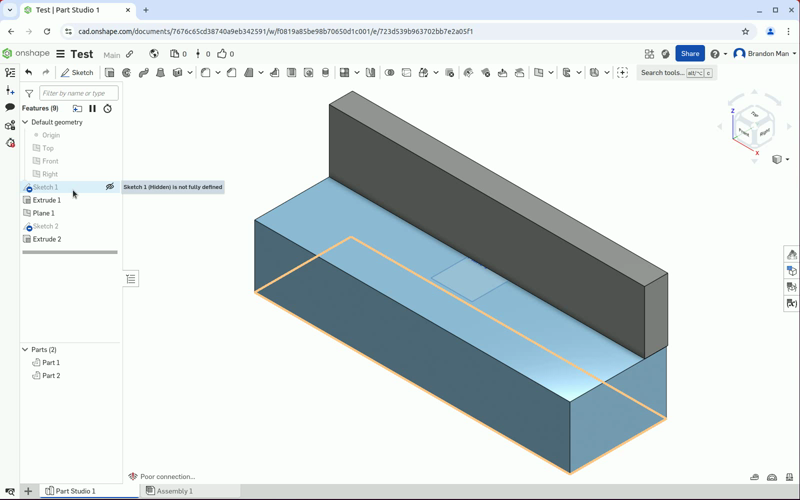
click(73, 189)